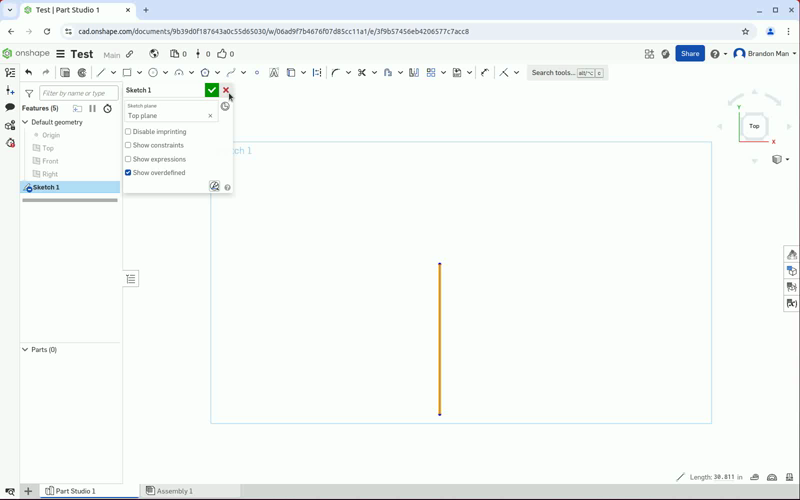
key(shift+h)
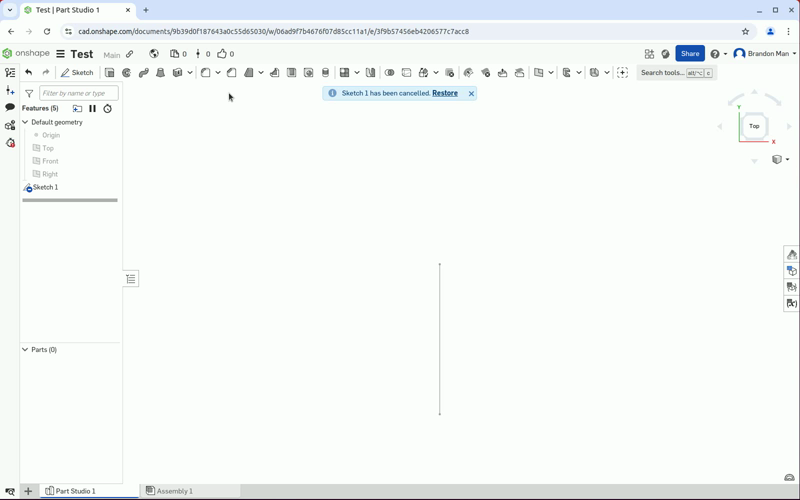
mouse_move(73, 352)
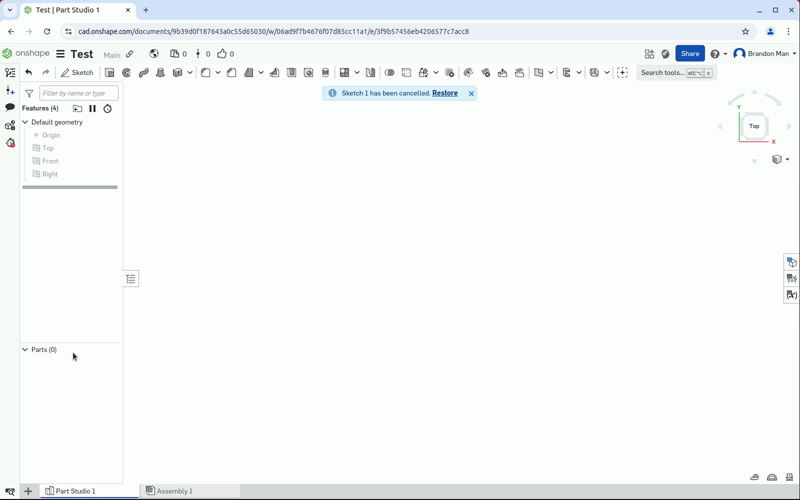
key(y)
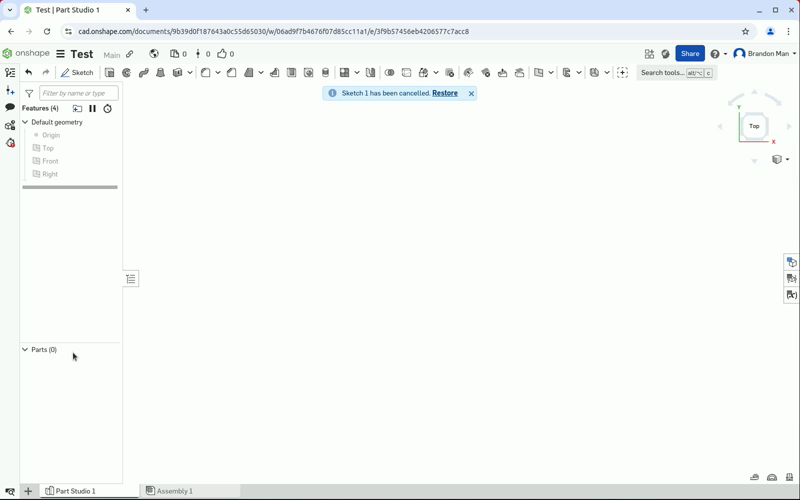
key(shift+p)
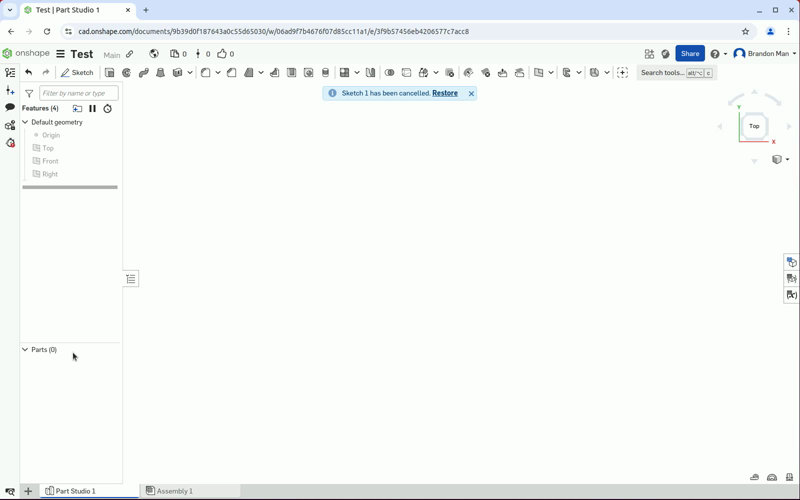
key(space)
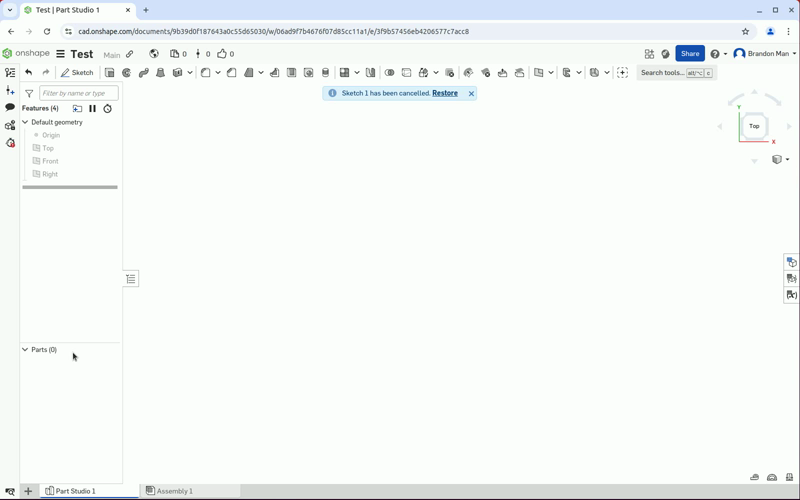
key_down(shift)
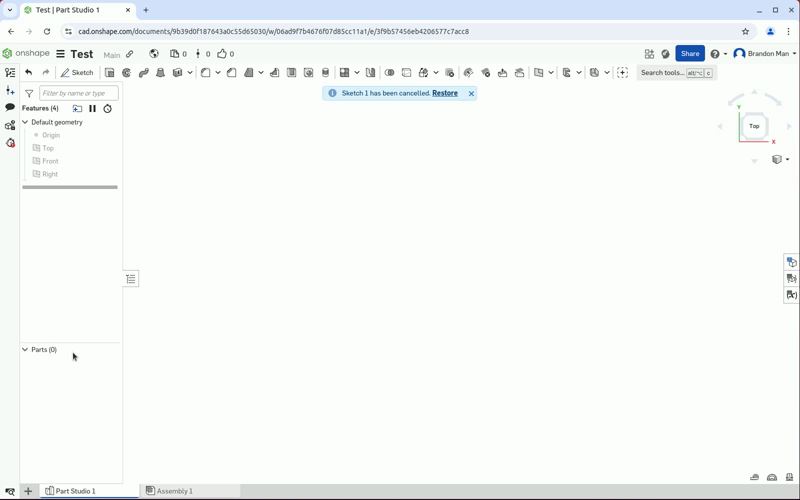
key(up)
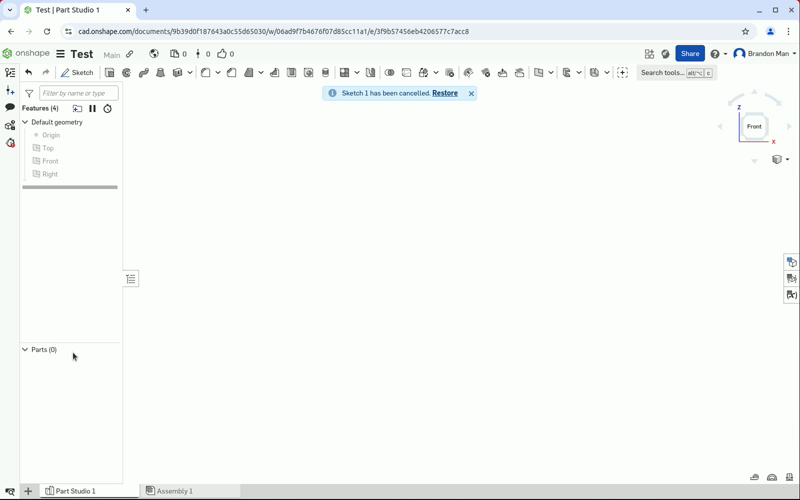
key_up(shift)
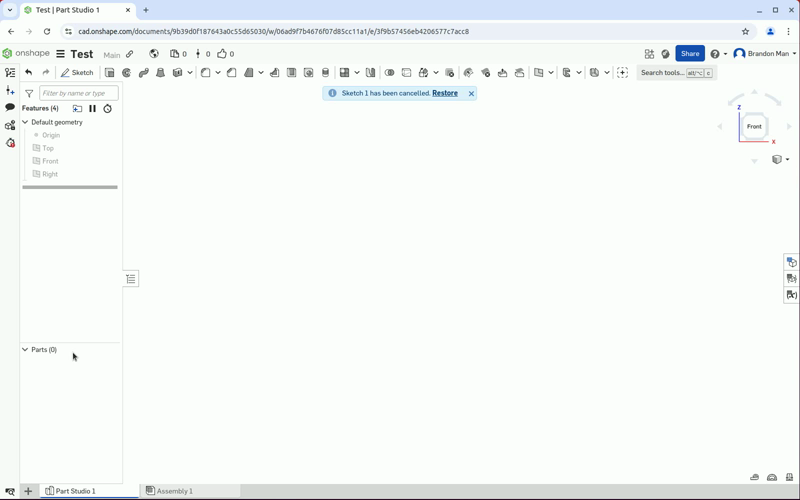
mouse_move(73, 352)
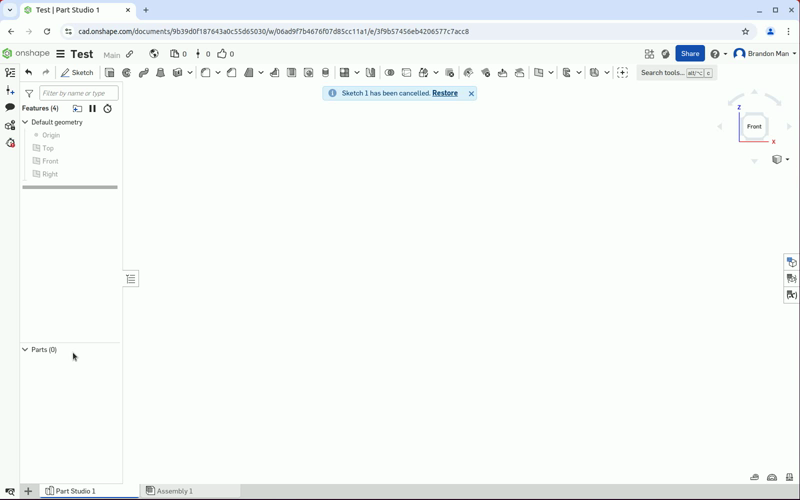
key(shift+y)
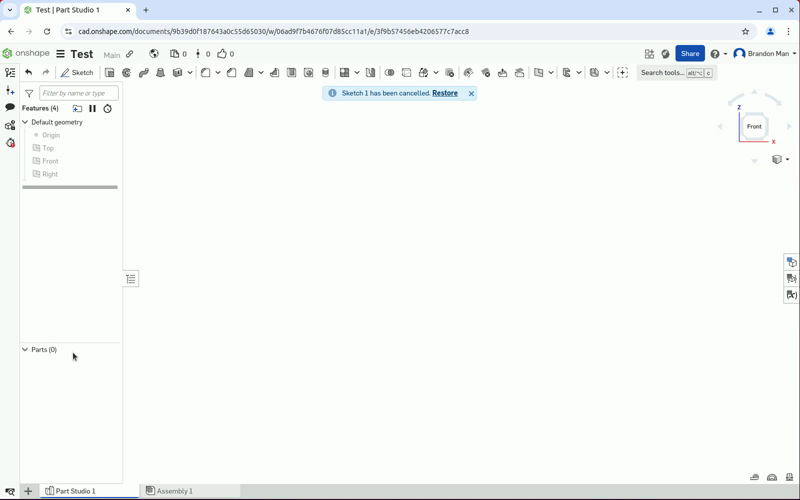
key(shift+s)
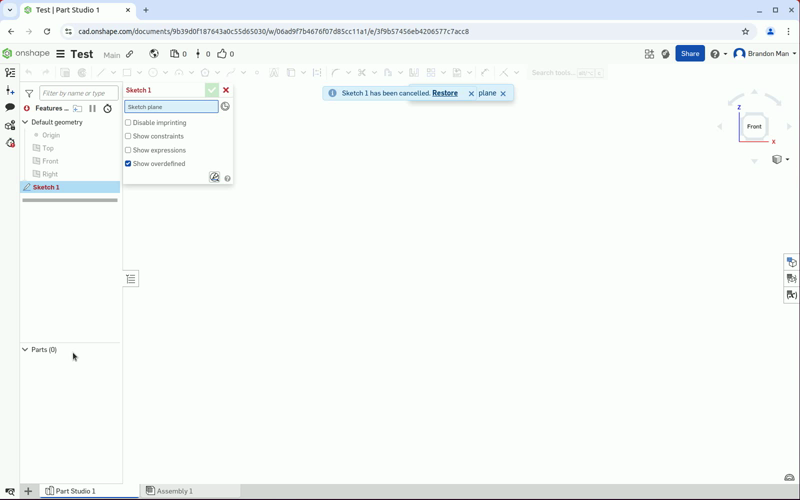
mouse_move(73, 163)
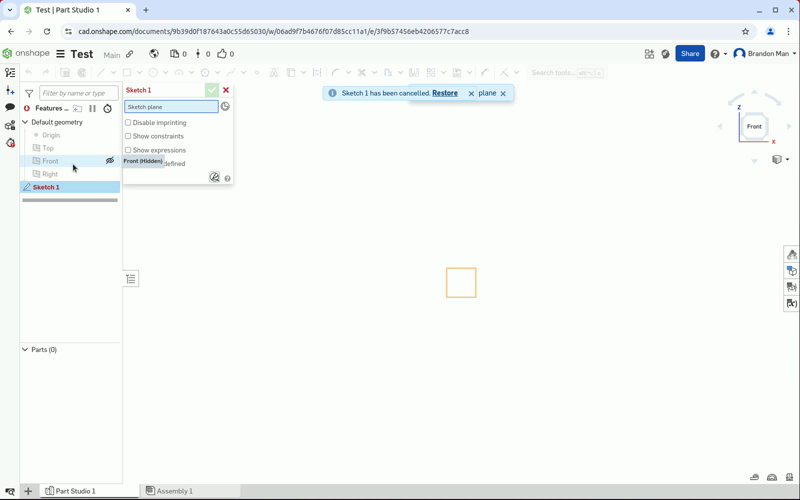
click(73, 163)
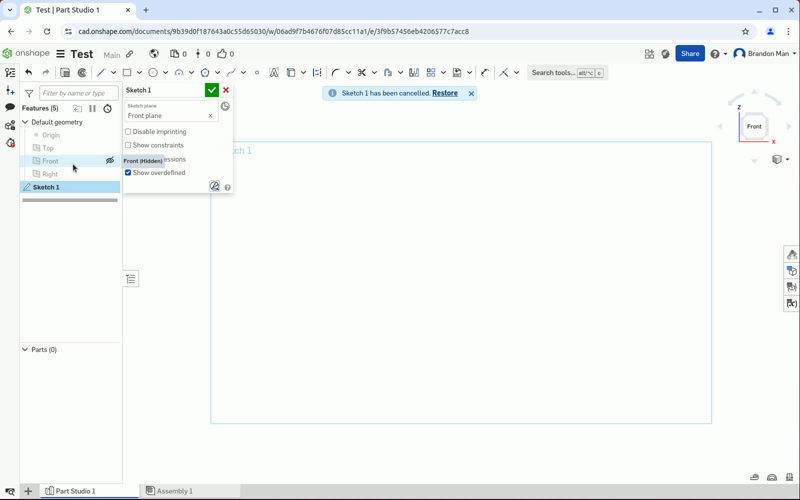
mouse_move(73, 352)
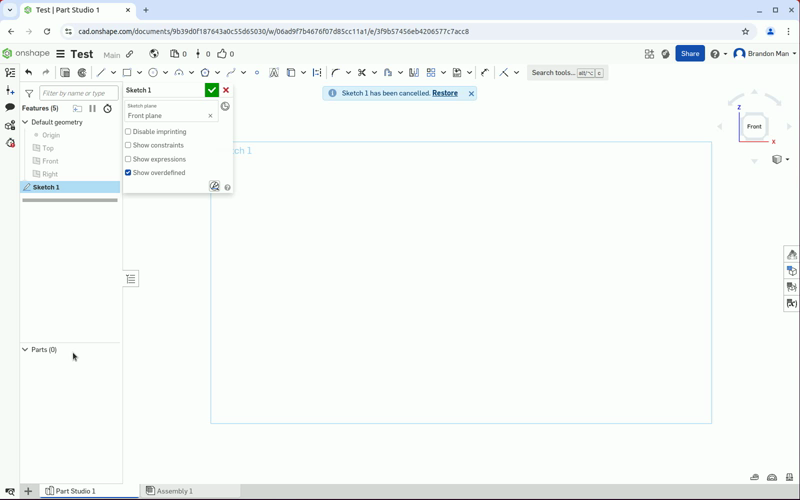
key(y)
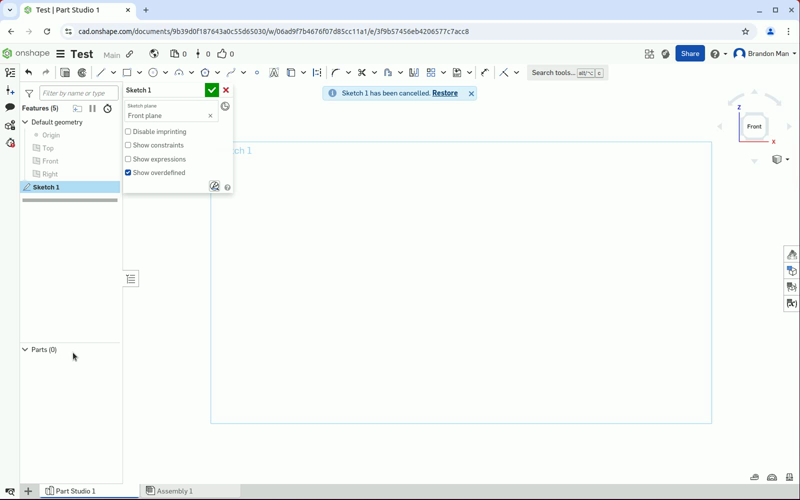
key(l)
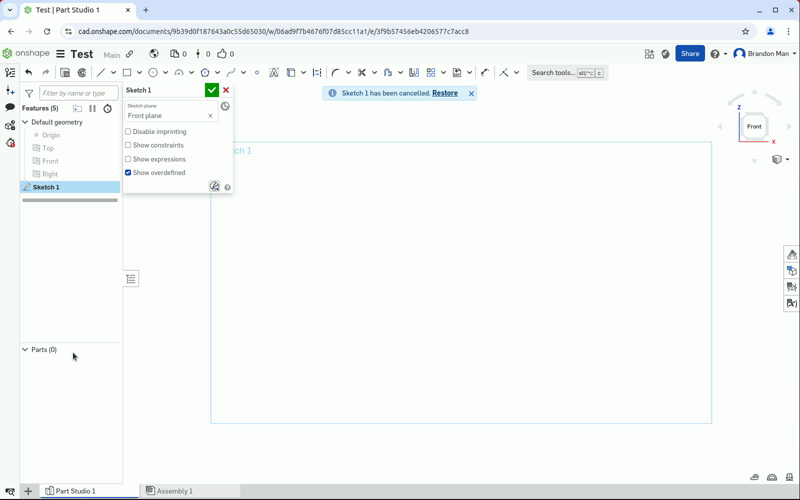
key_down(shift)
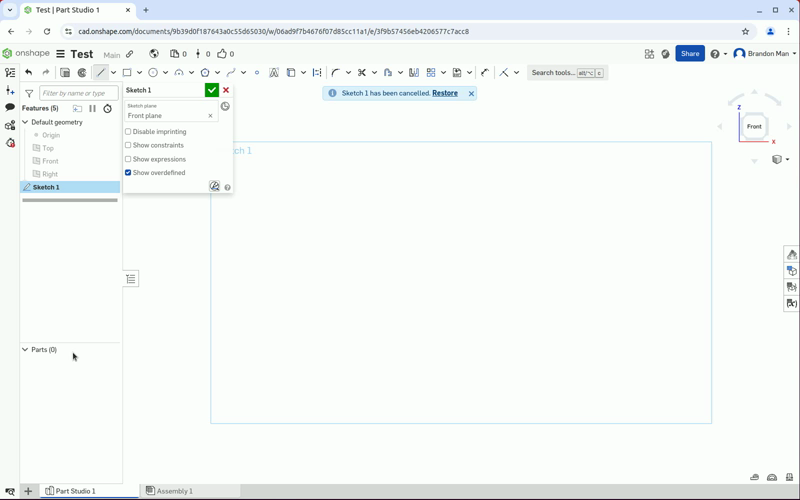
mouse_move(460, 282)
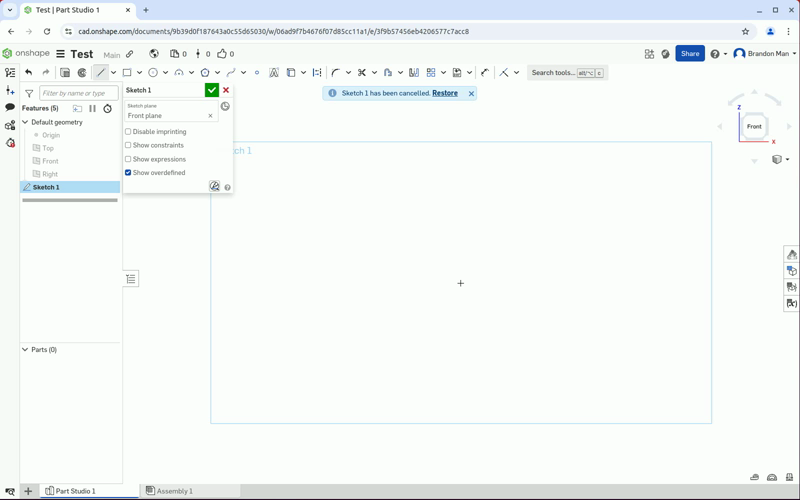
click(460, 282)
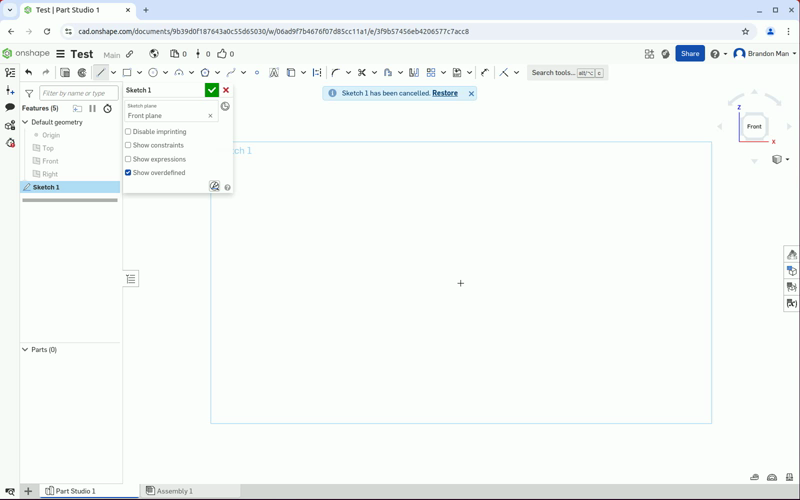
key_up(shift)
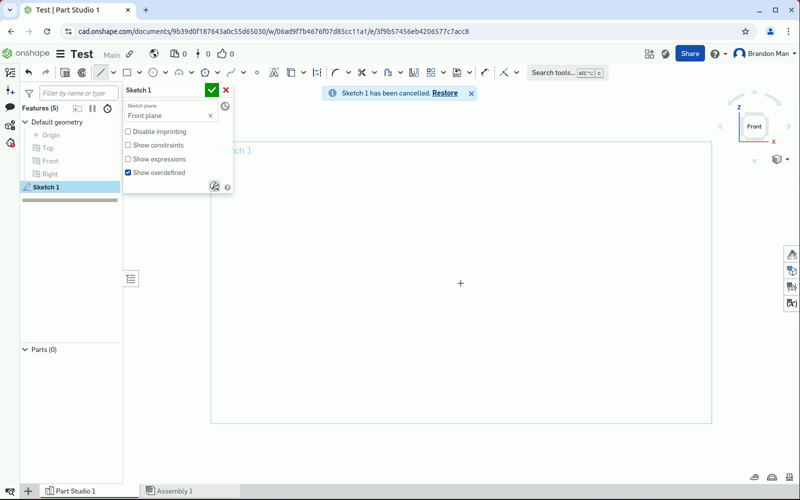
key_down(shift)
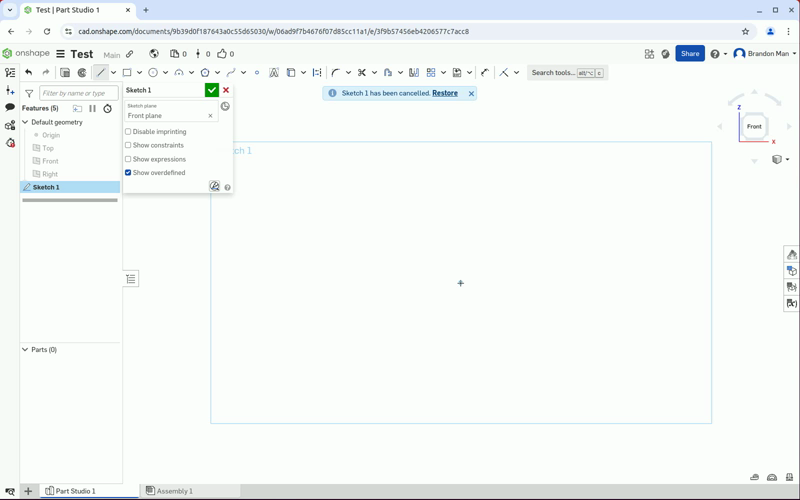
mouse_move(490, 282)
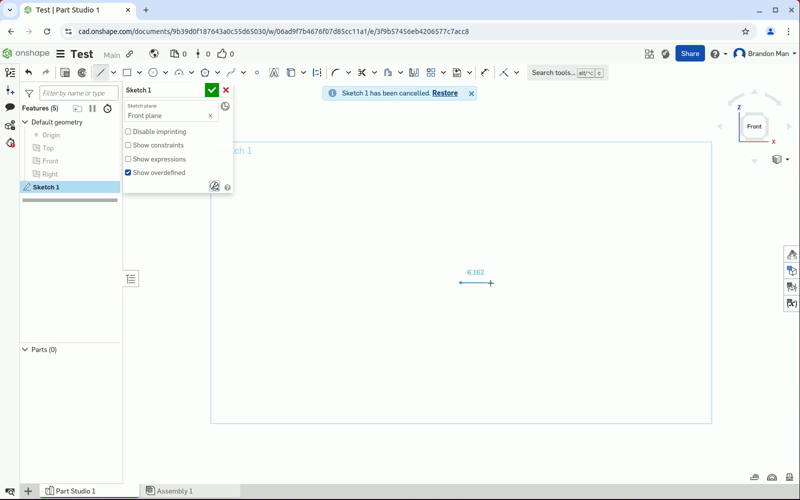
mouse_move(504, 282)
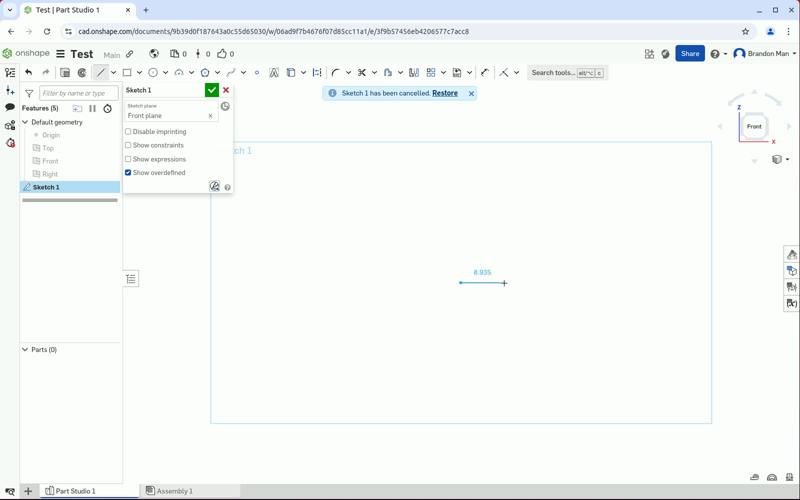
click(504, 282)
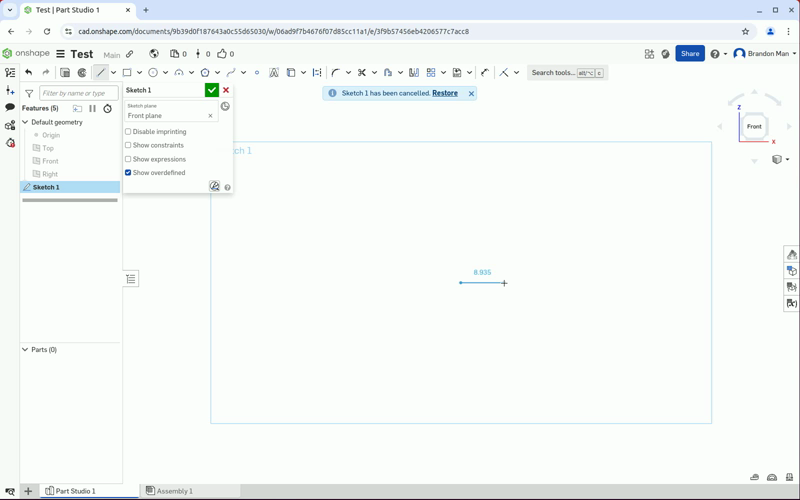
key_up(shift)
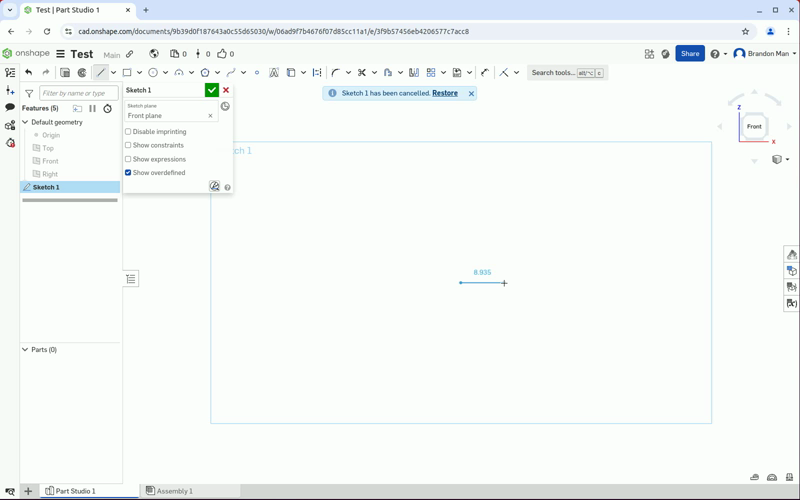
key_down(shift)
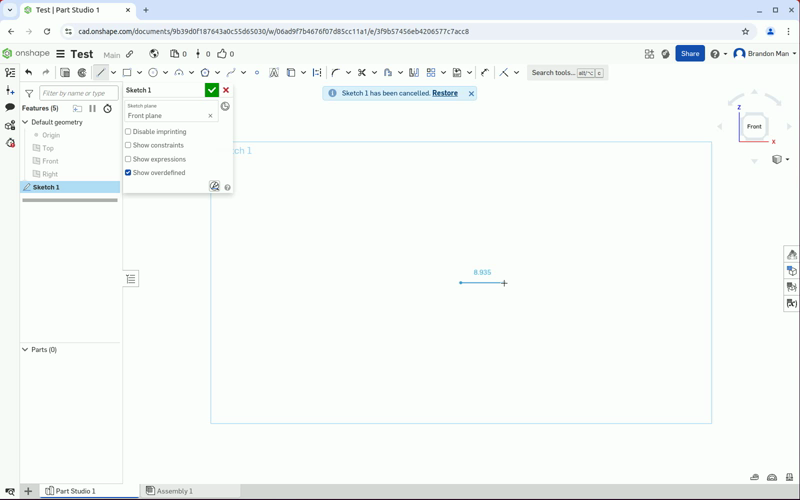
mouse_move(504, 207)
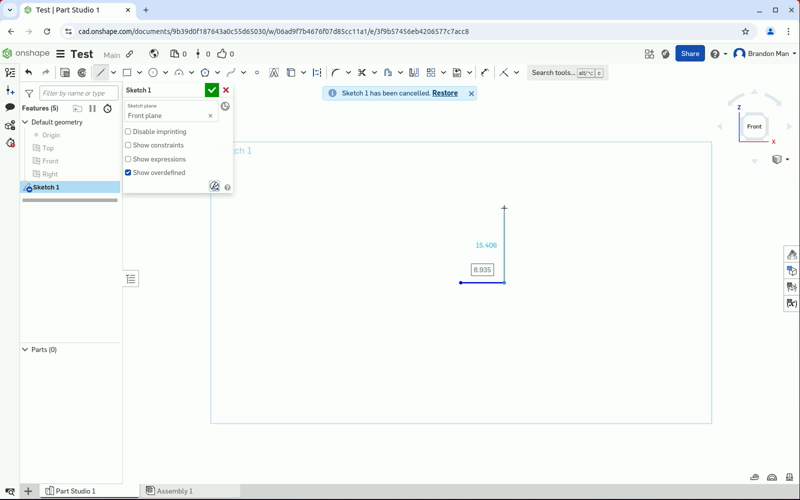
click(504, 207)
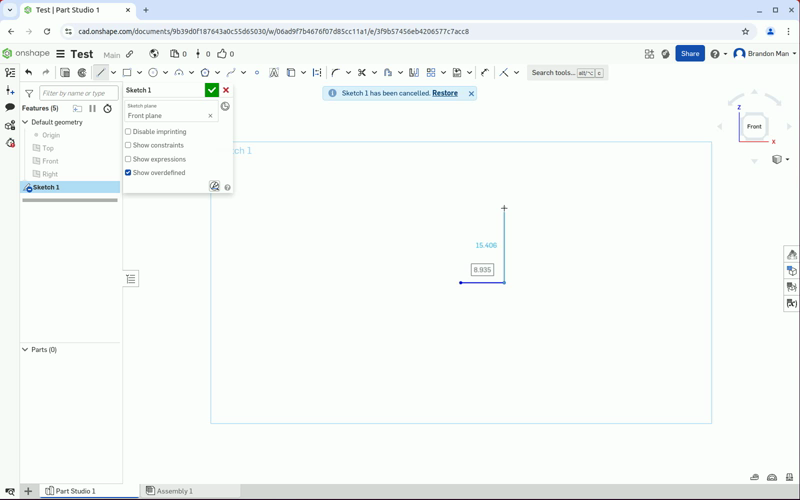
key_up(shift)
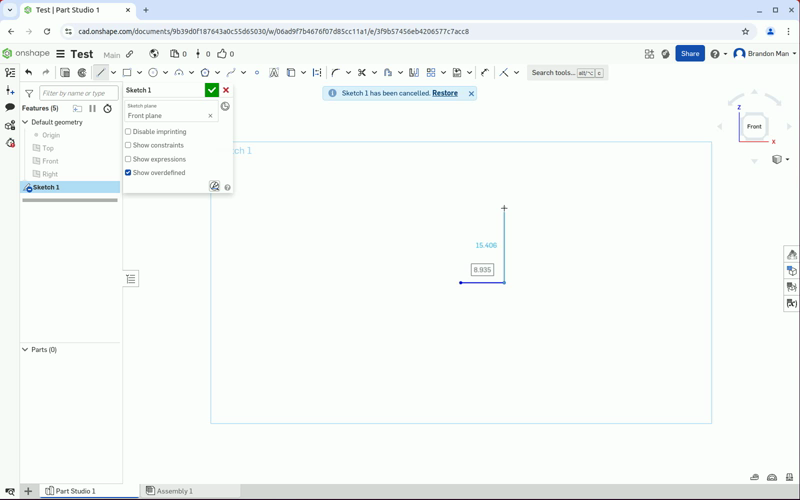
key_down(shift)
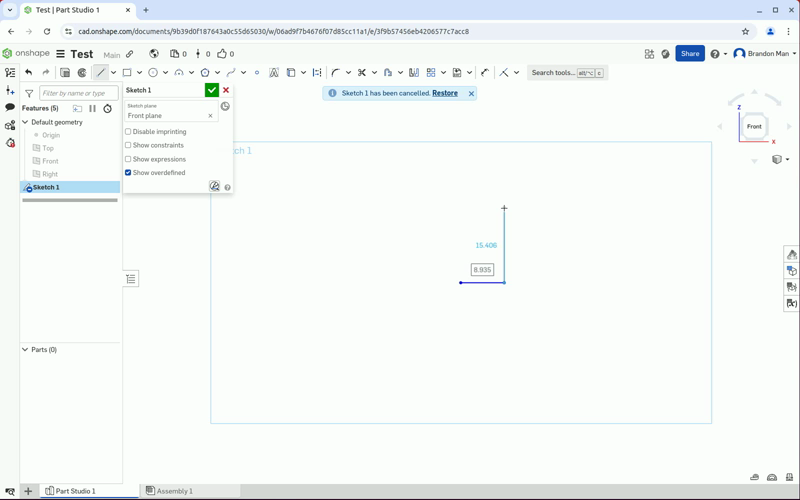
mouse_move(534, 207)
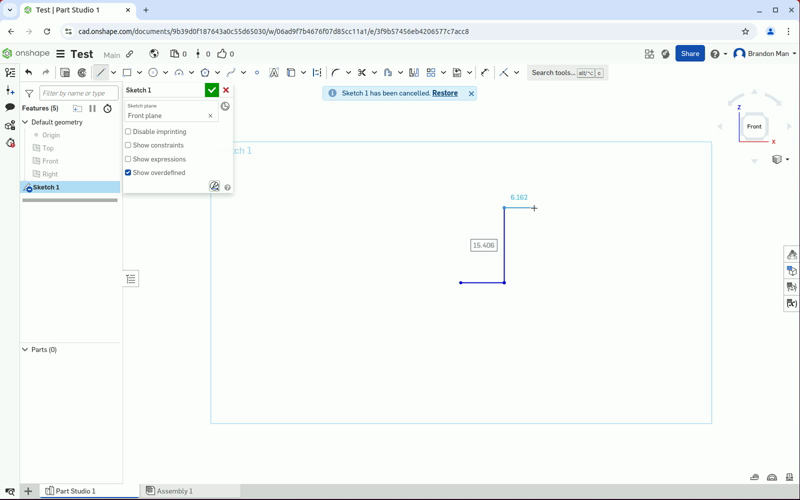
mouse_move(460, 207)
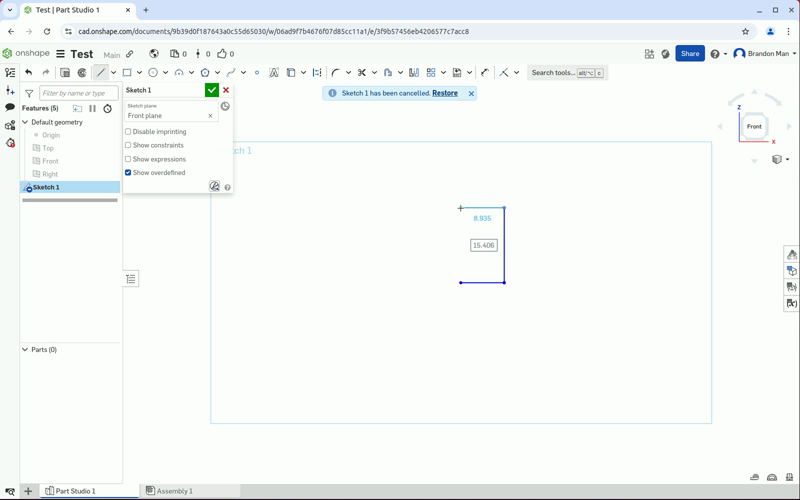
click(460, 207)
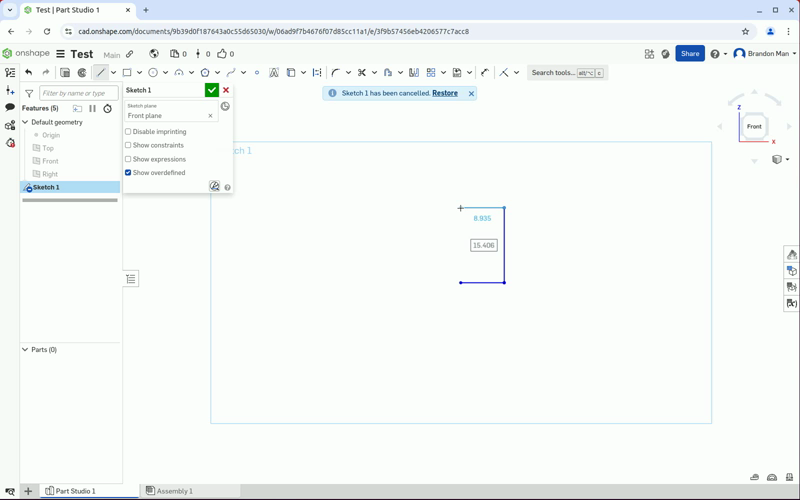
key_up(shift)
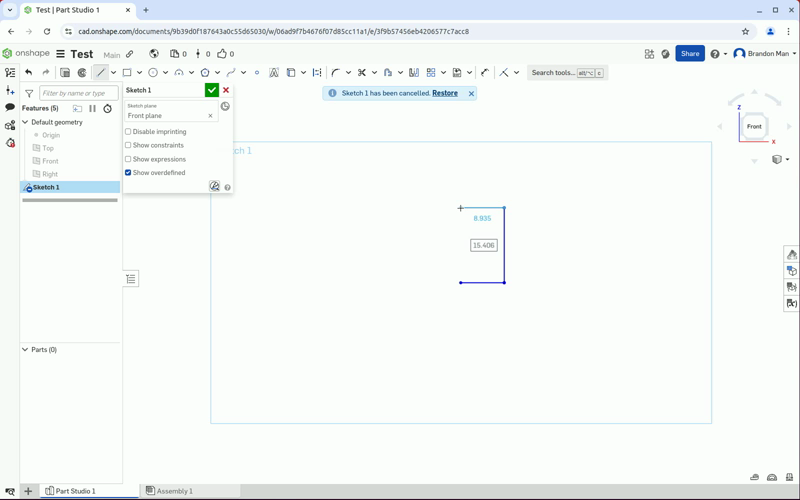
key_down(shift)
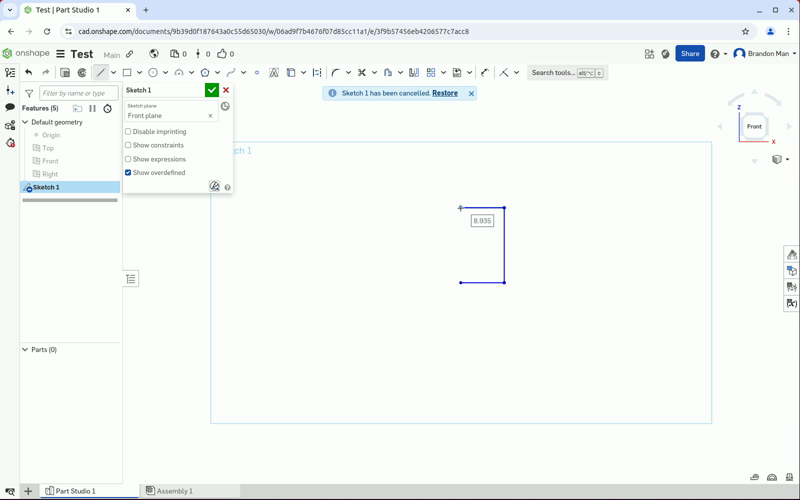
mouse_move(460, 282)
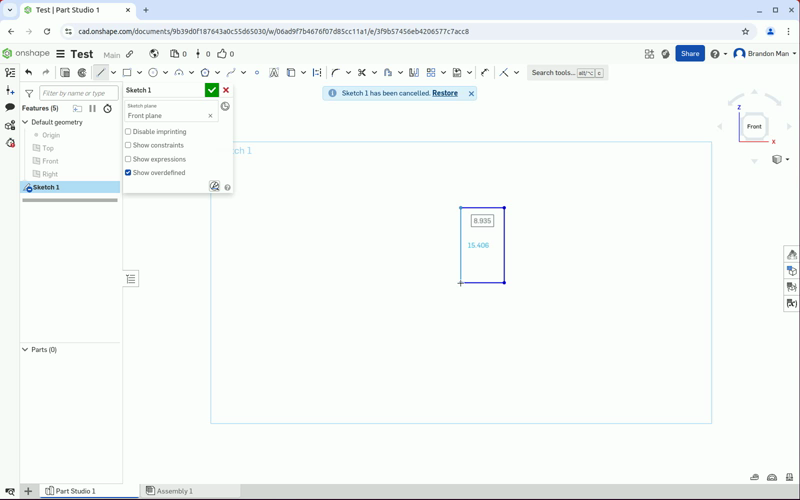
key_up(shift)
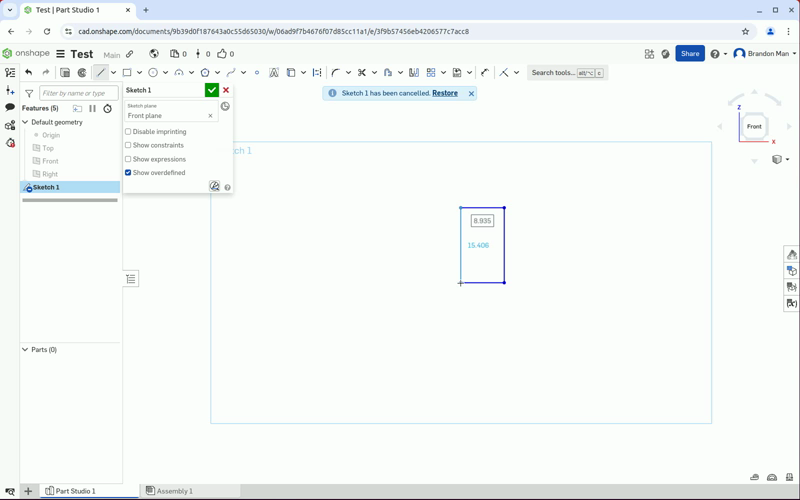
click(460, 282)
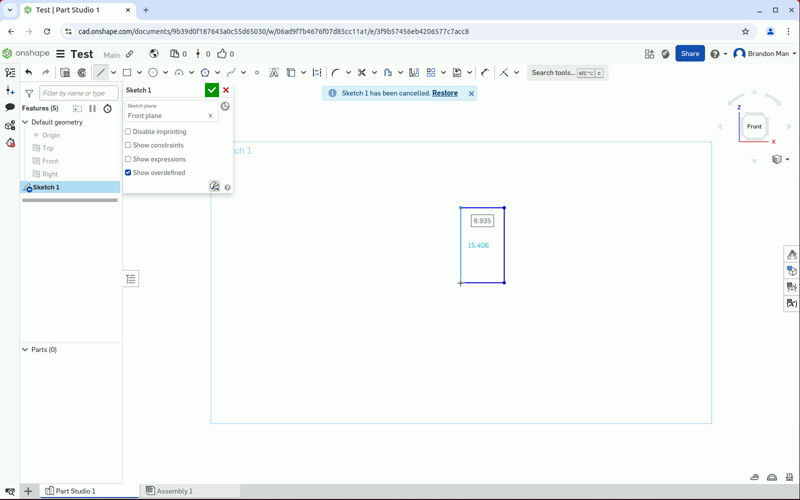
key(esc)
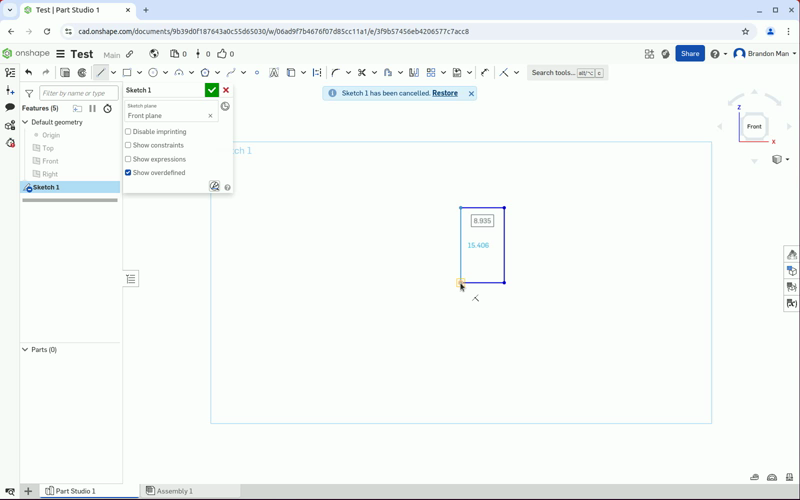
mouse_move(480, 215)
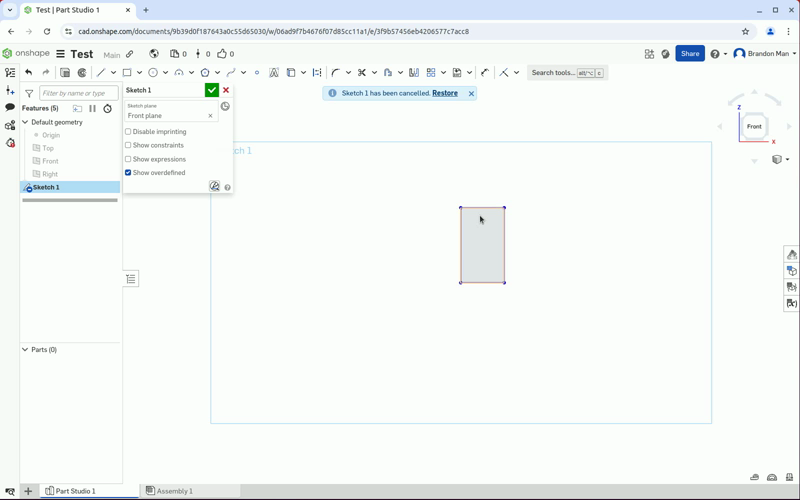
click(480, 215)
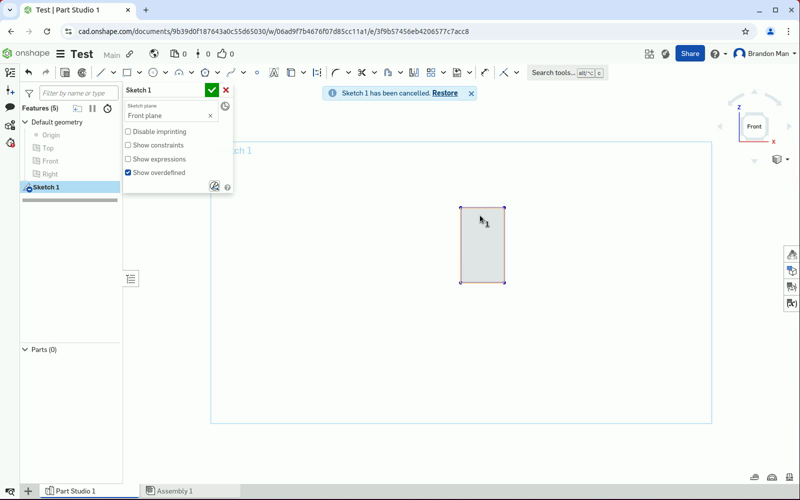
mouse_move(73, 352)
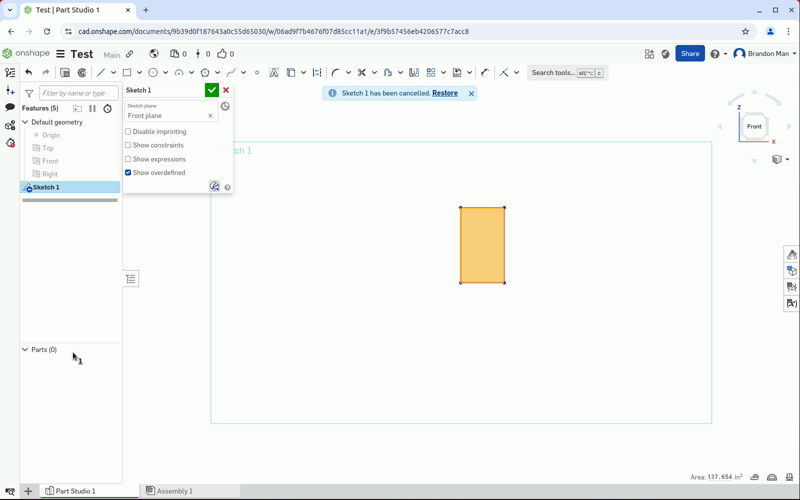
key(shift+y)
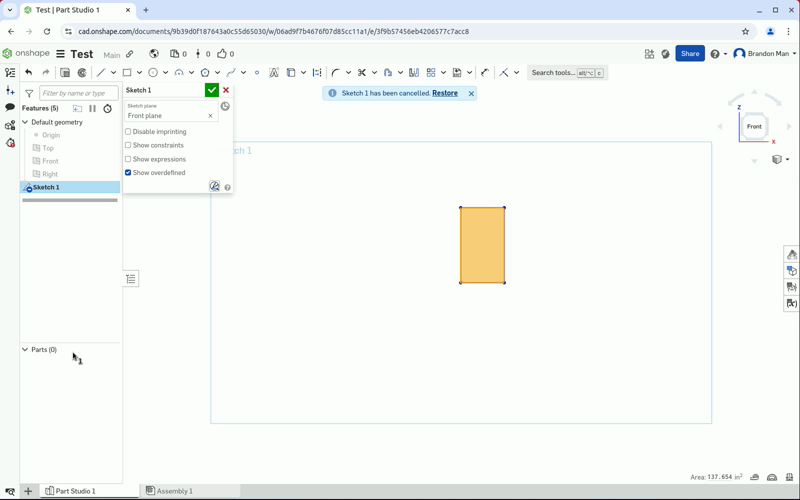
key(shift+e)
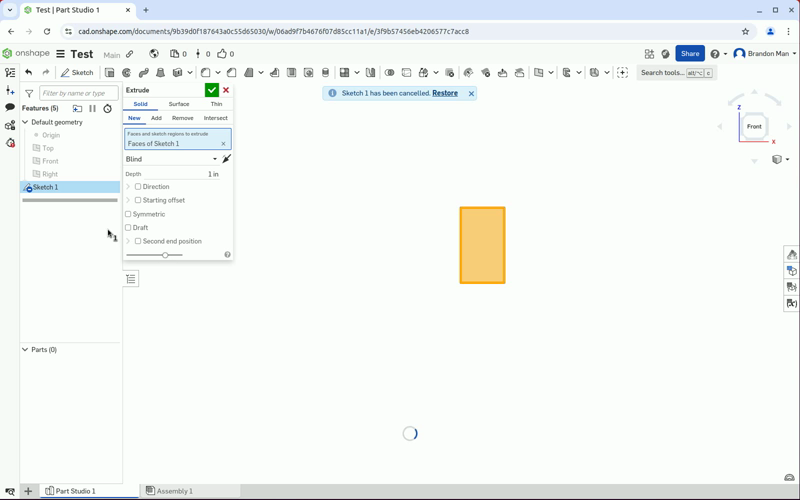
mouse_move(143, 106)
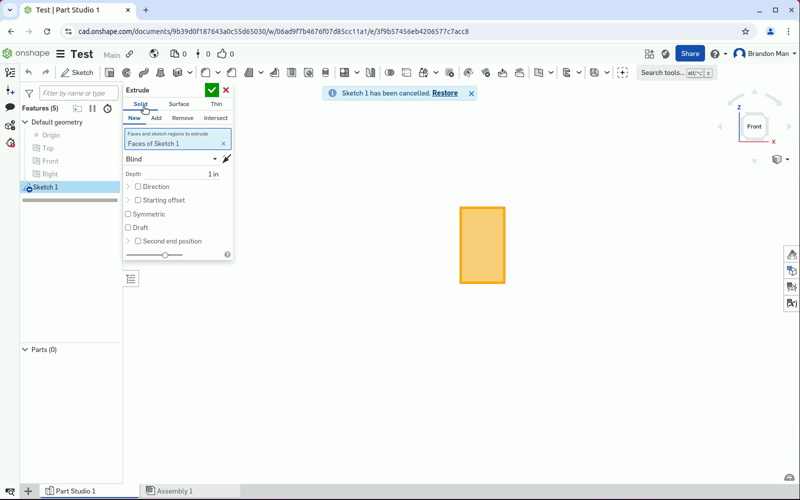
click(143, 106)
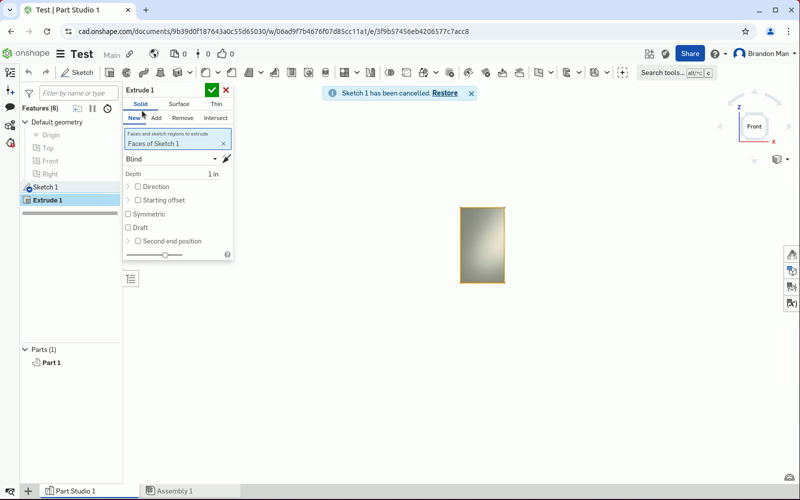
mouse_move(137, 120)
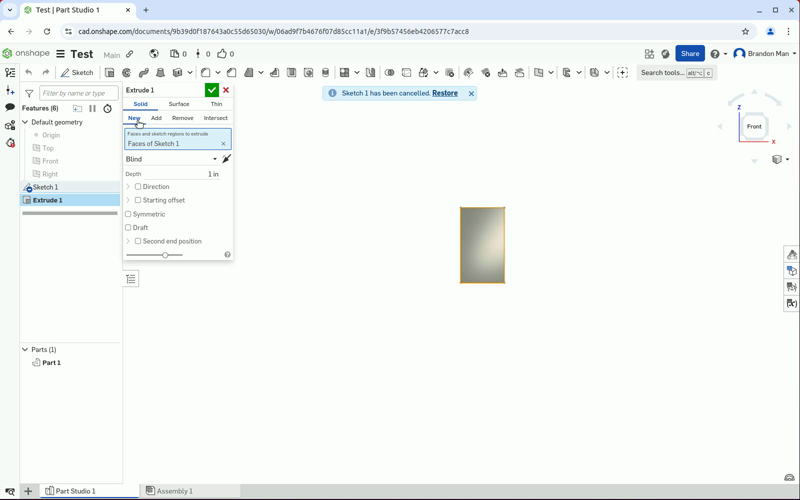
click(137, 120)
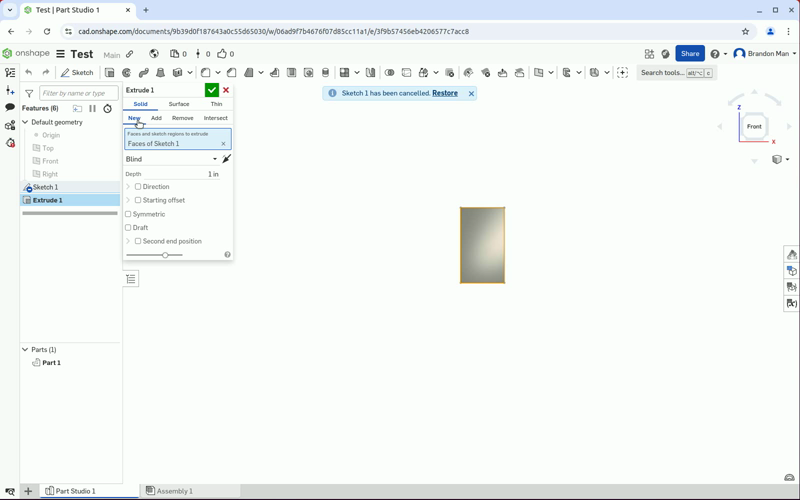
key(tab, 4)
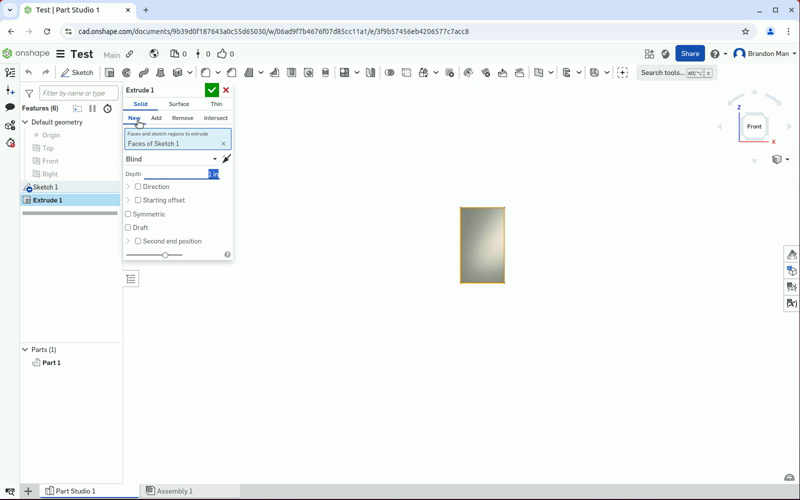
text(0.481)
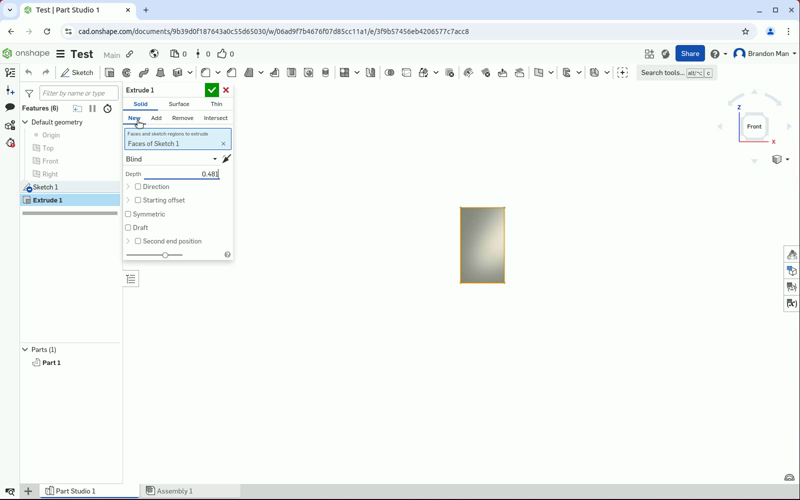
key(enter)
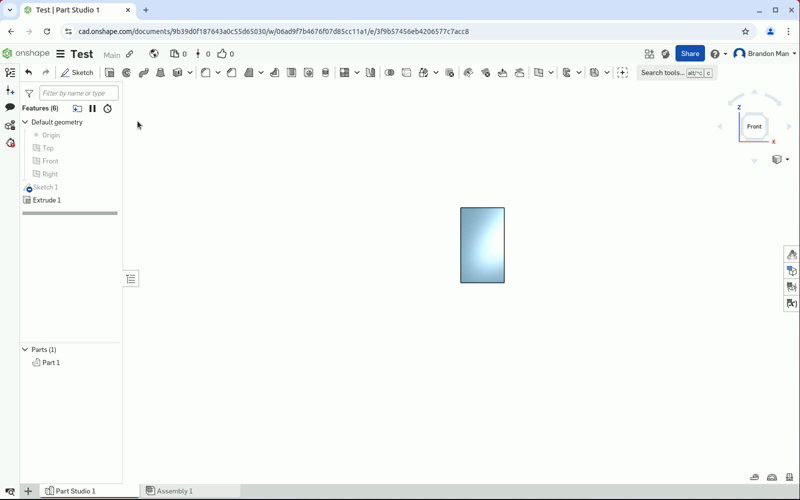
key(shift+h)
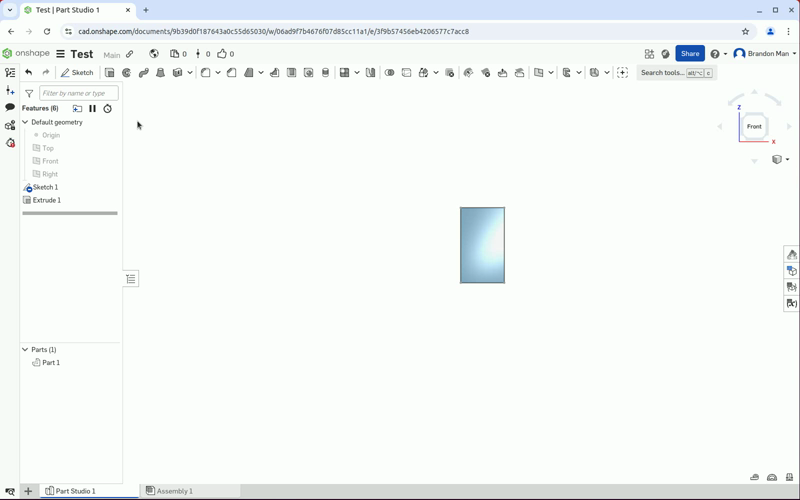
key(shift+h)
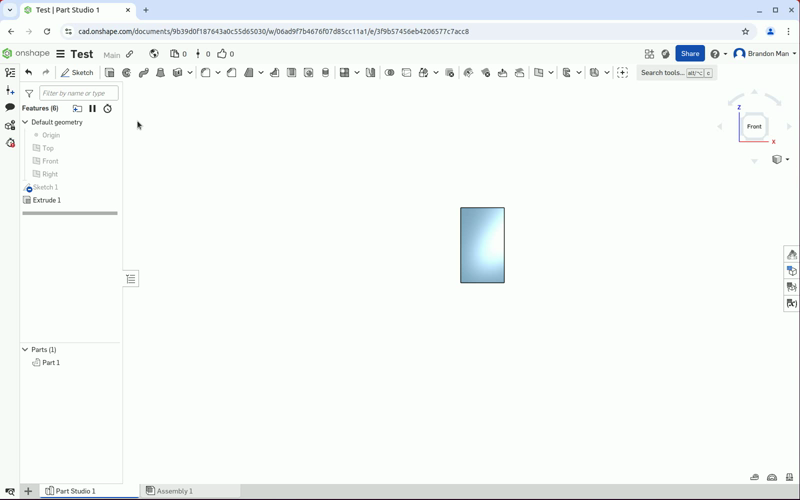
mouse_move(73, 189)
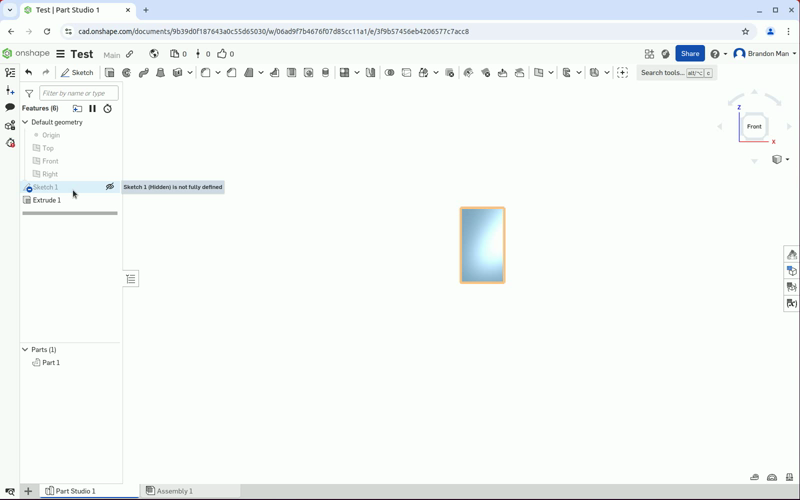
click(73, 189)
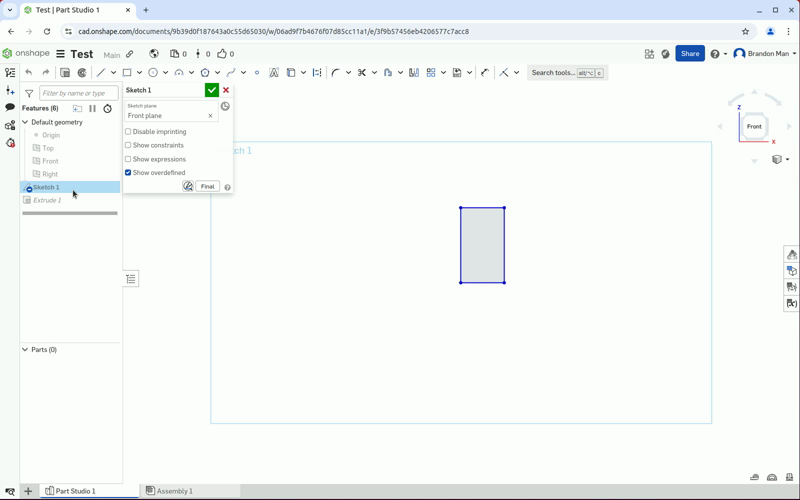
mouse_move(229, 92)
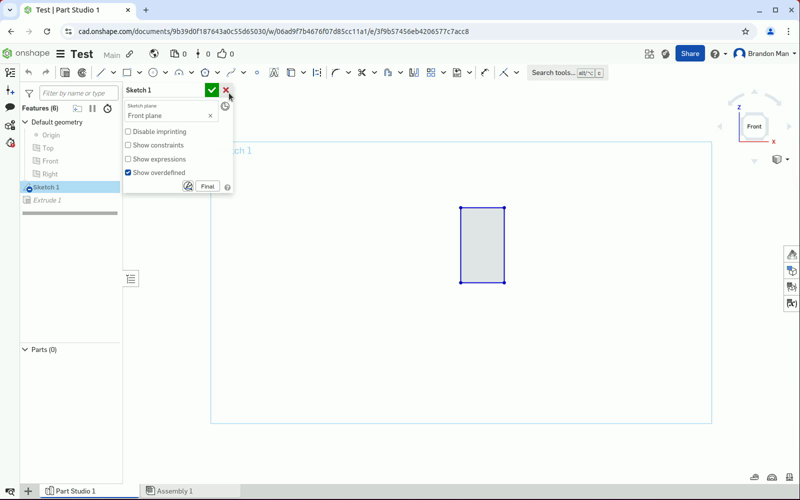
click(229, 92)
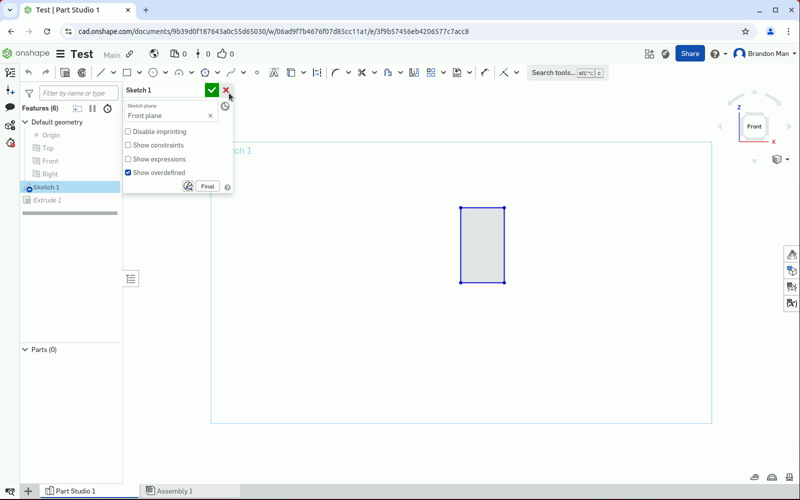
key(shift+s)
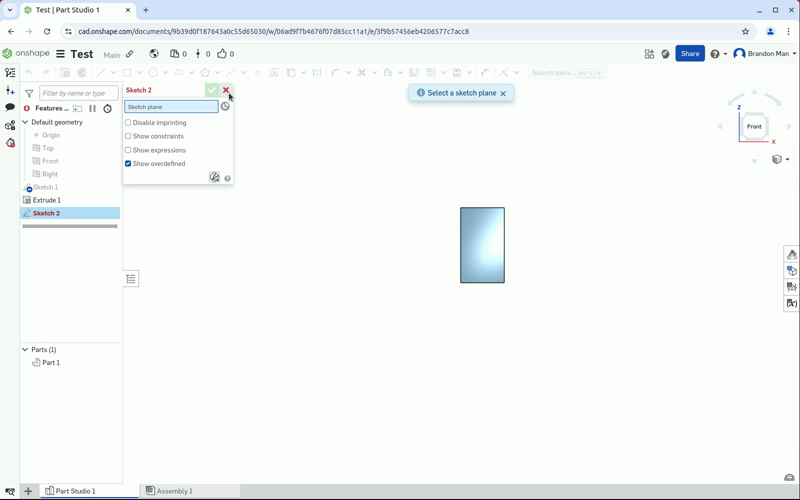
mouse_move(73, 163)
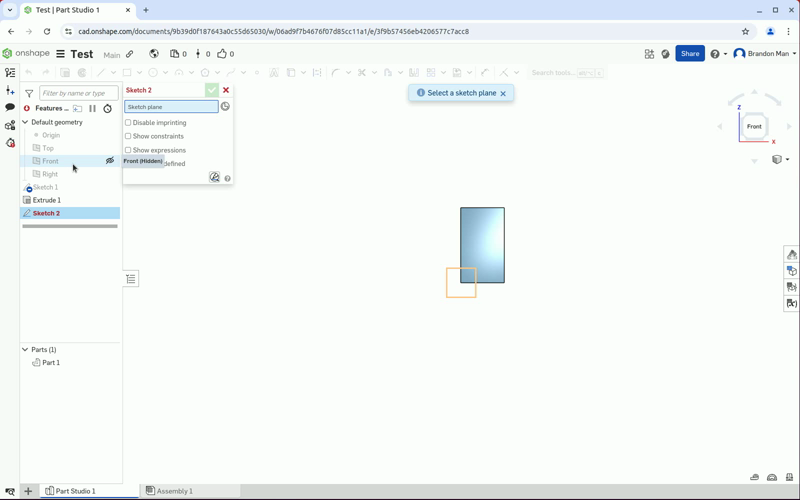
click(73, 163)
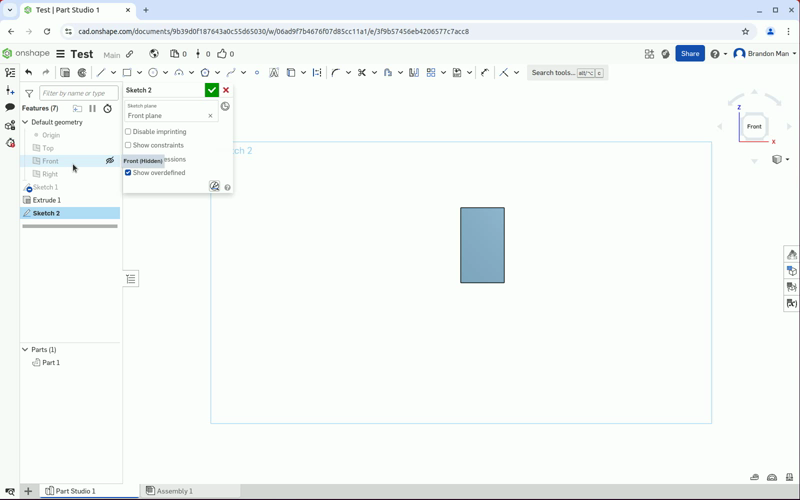
mouse_move(73, 352)
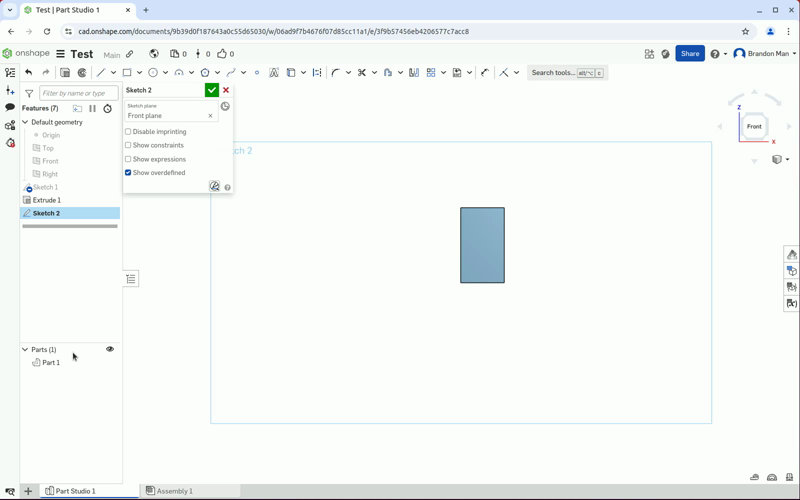
key(y)
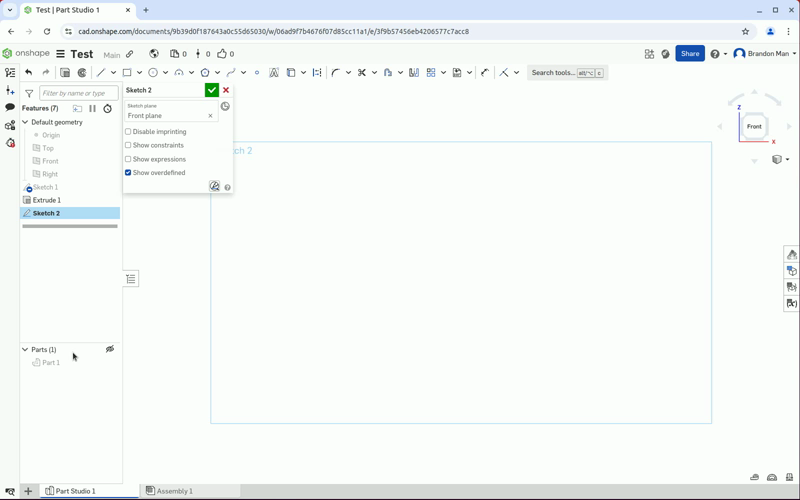
key(l)
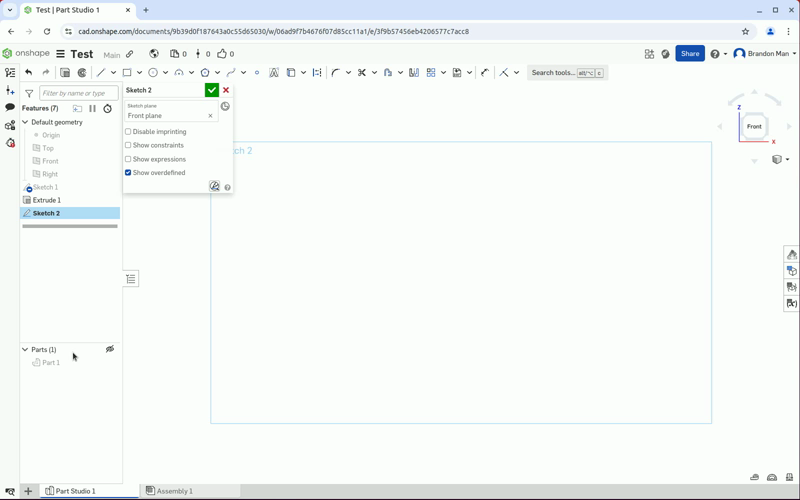
key_down(shift)
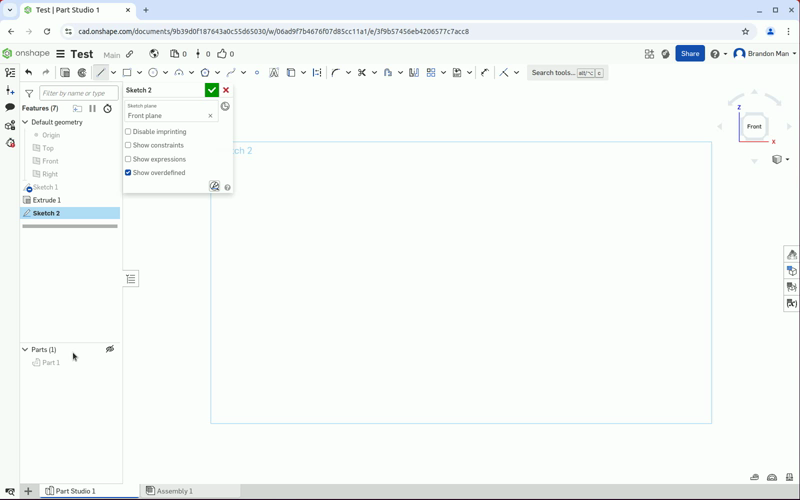
mouse_move(522, 282)
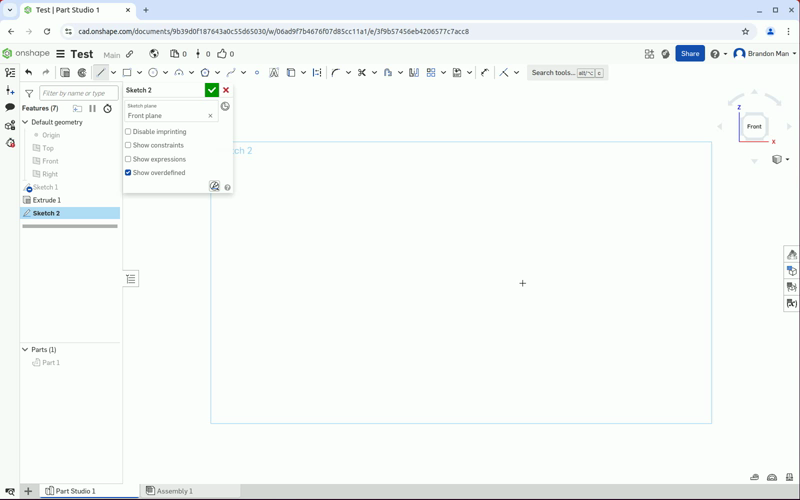
click(522, 282)
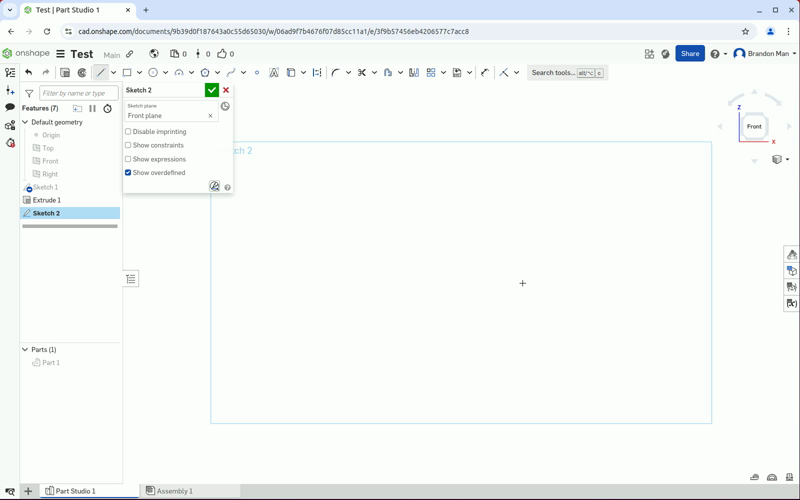
key_up(shift)
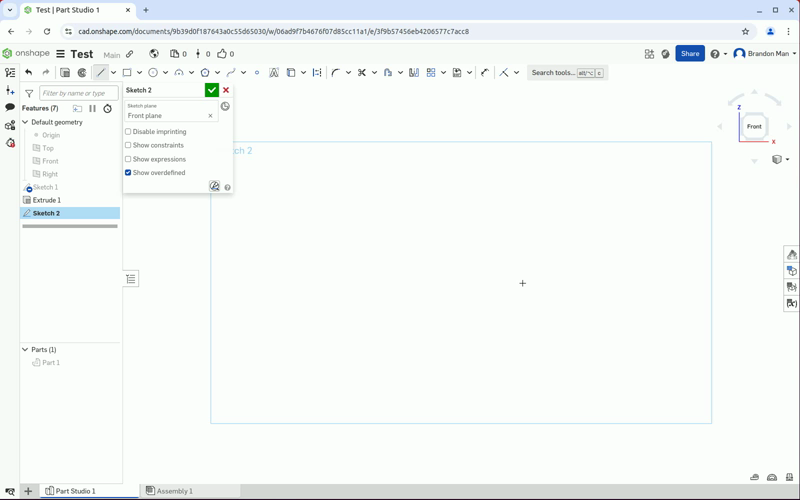
key_down(shift)
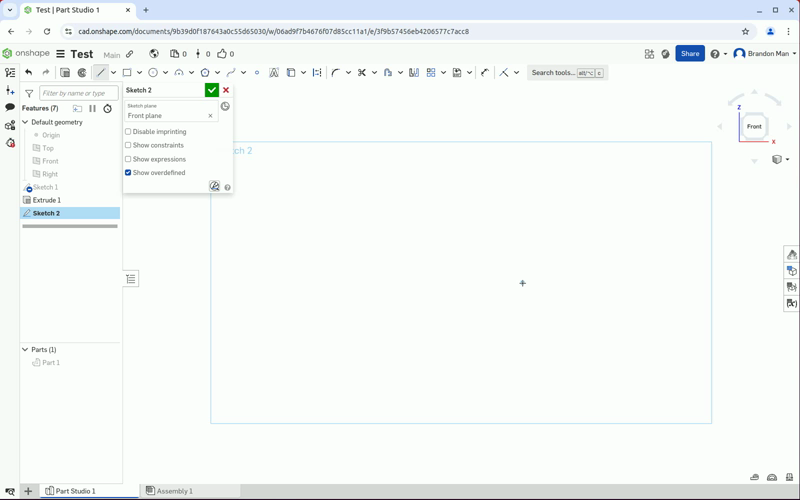
mouse_move(552, 282)
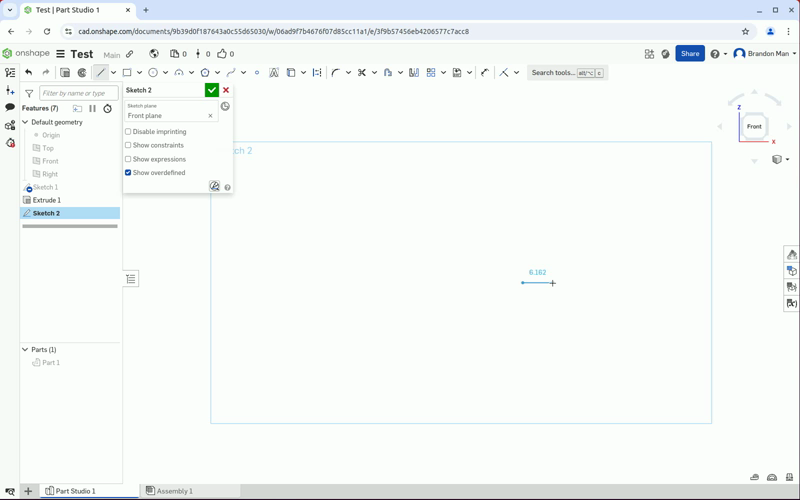
mouse_move(573, 282)
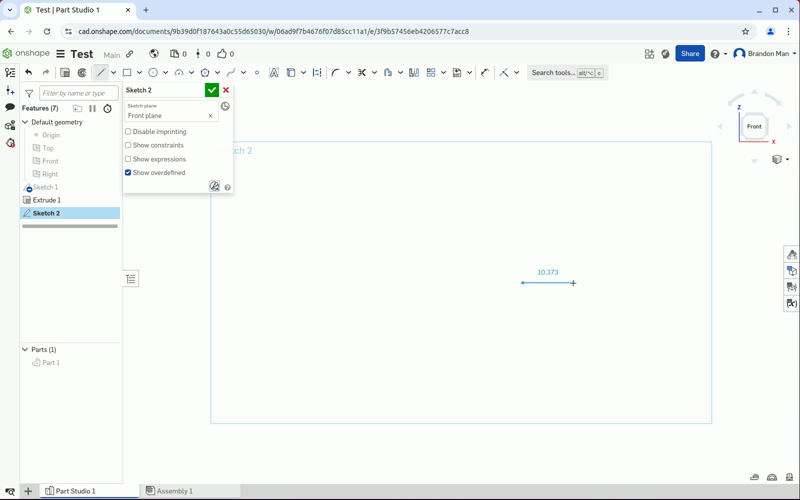
click(573, 282)
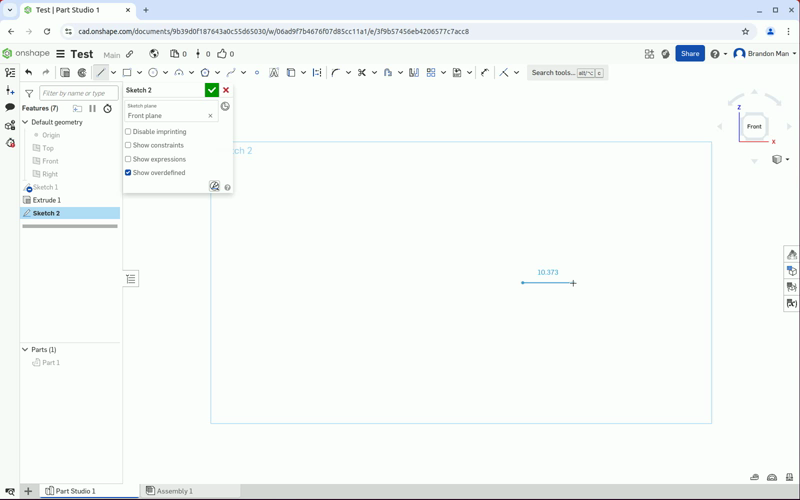
key_up(shift)
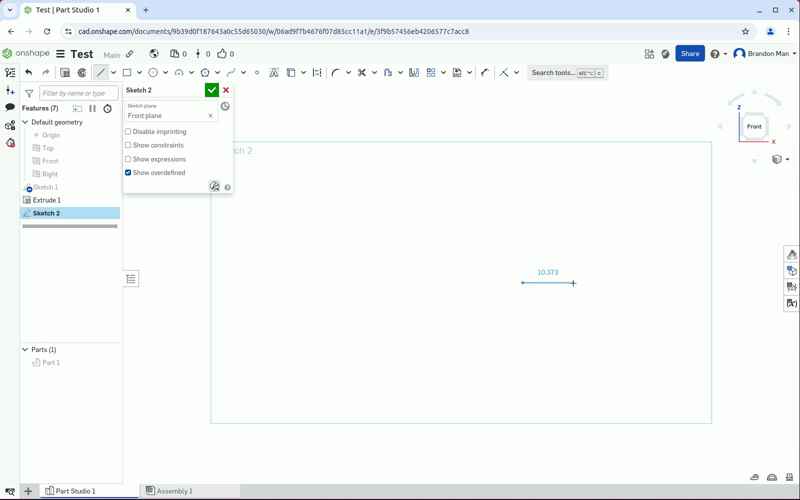
key_down(shift)
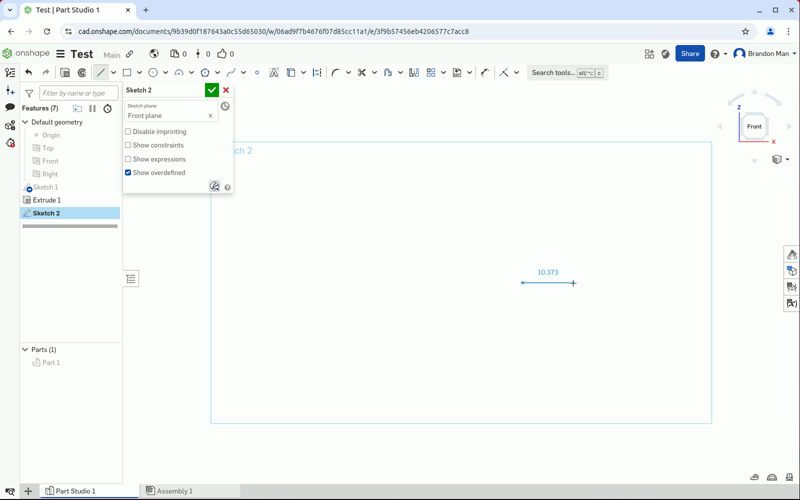
mouse_move(573, 207)
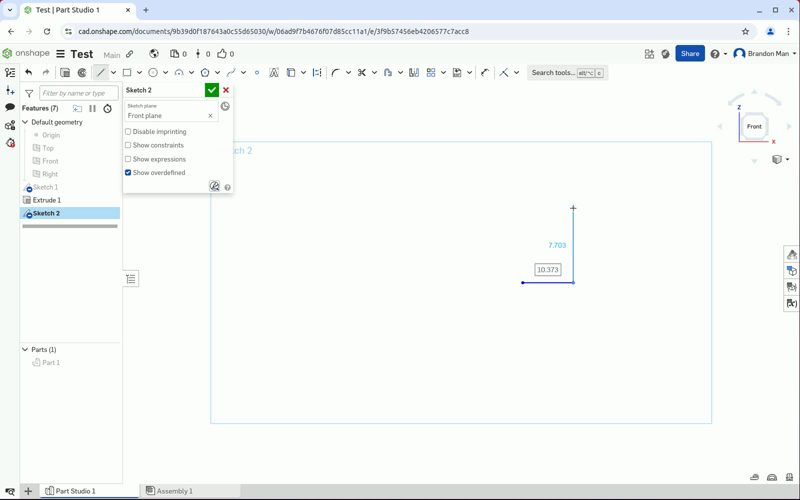
click(573, 207)
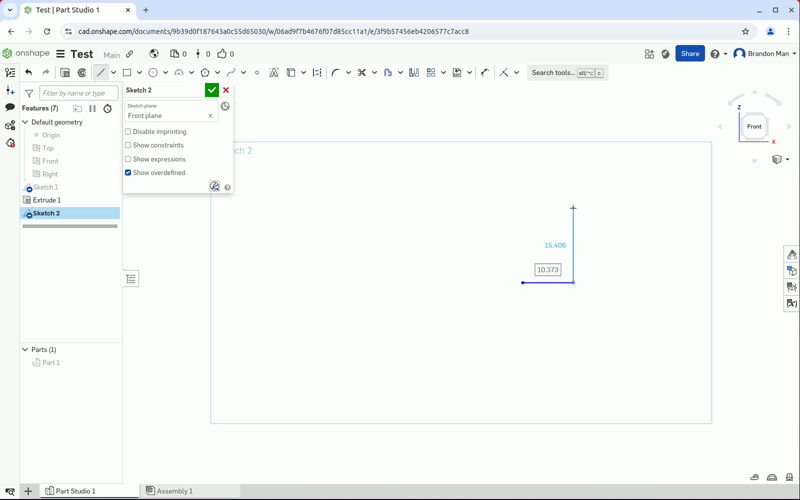
key_up(shift)
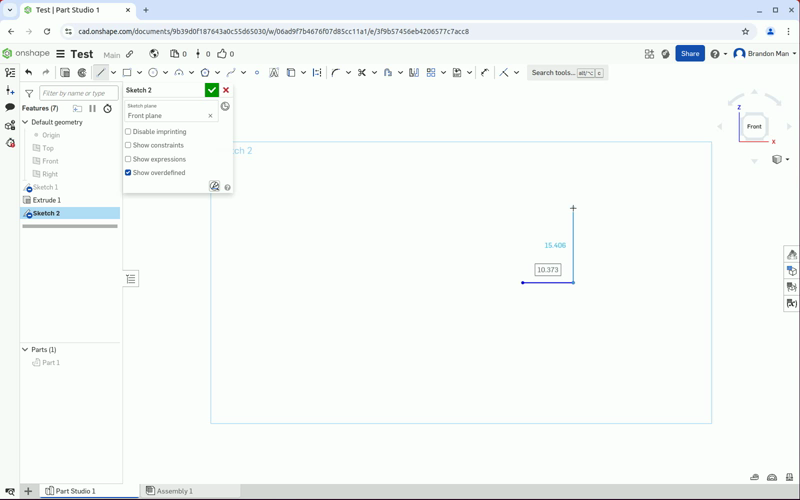
key_down(shift)
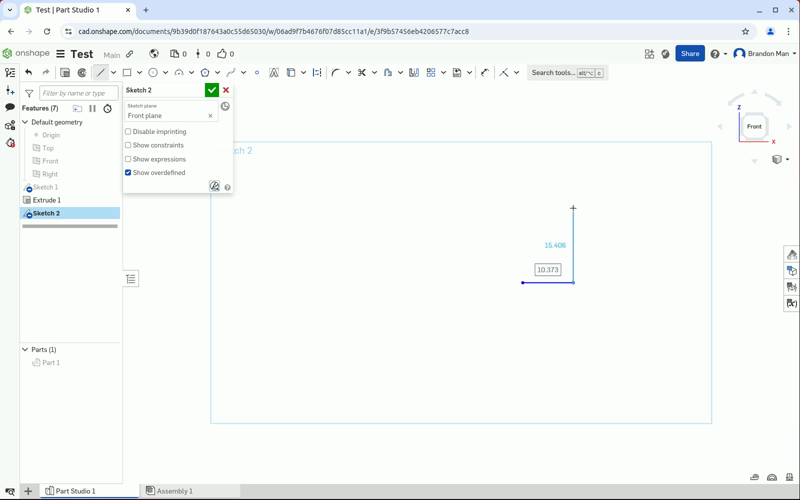
mouse_move(589, 207)
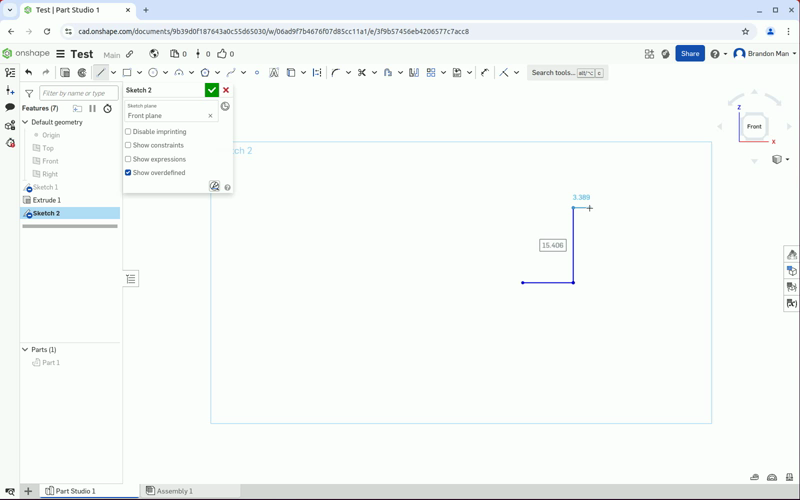
mouse_move(522, 207)
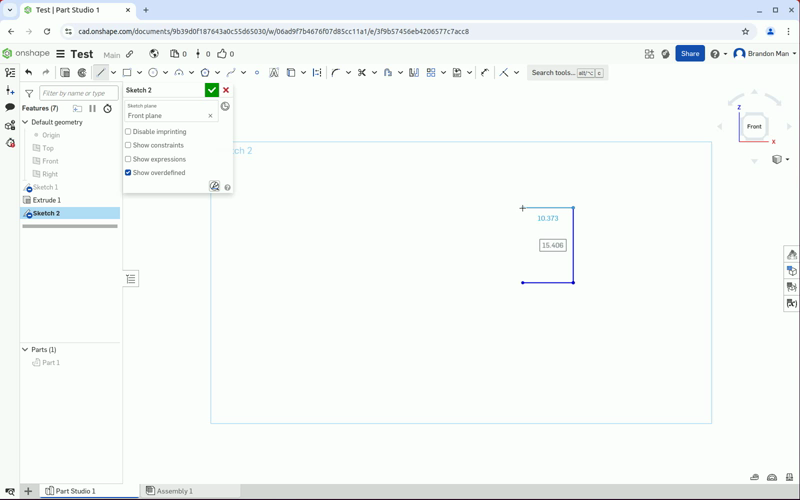
click(522, 207)
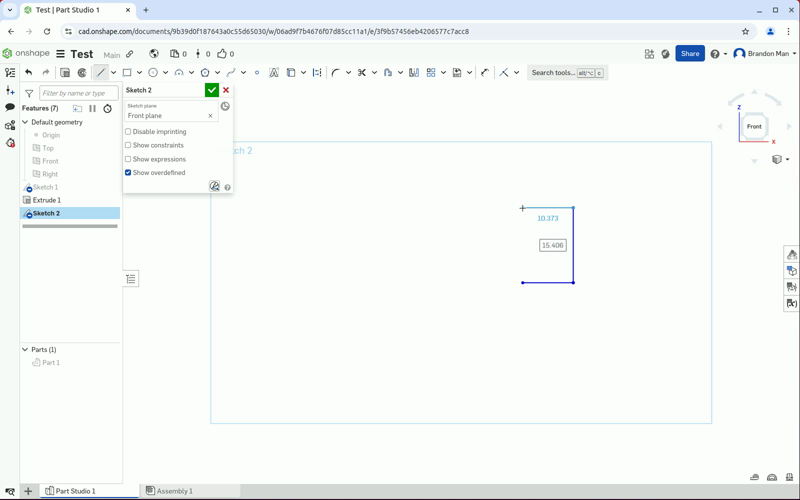
key_up(shift)
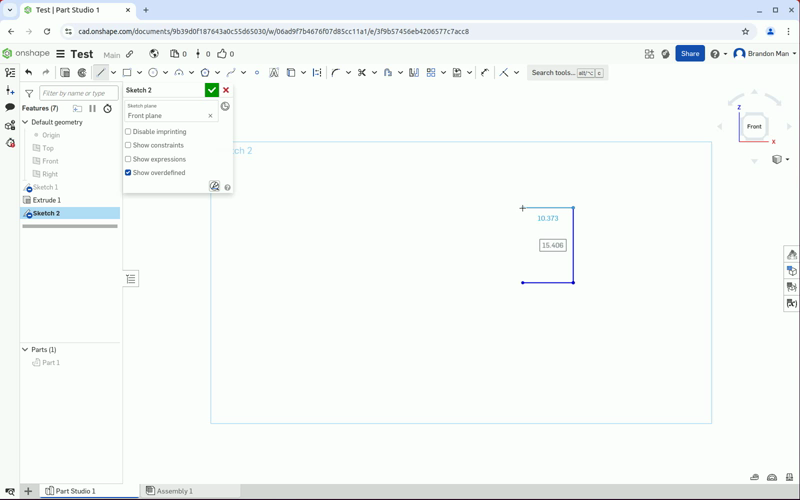
key_down(shift)
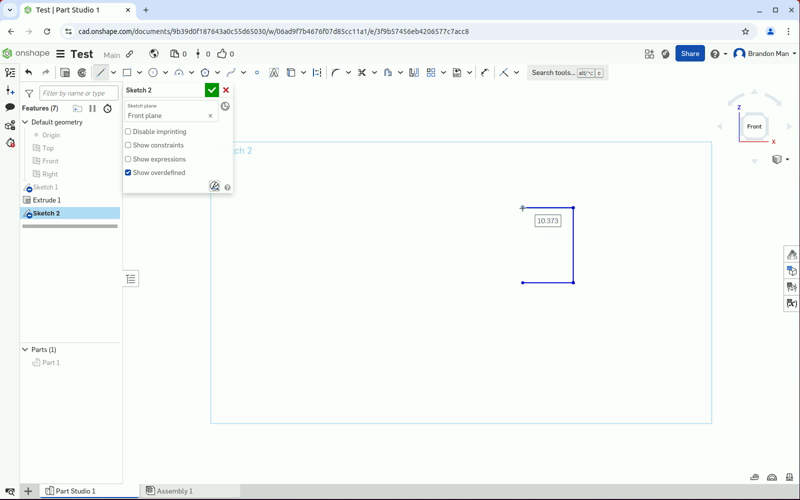
mouse_move(522, 282)
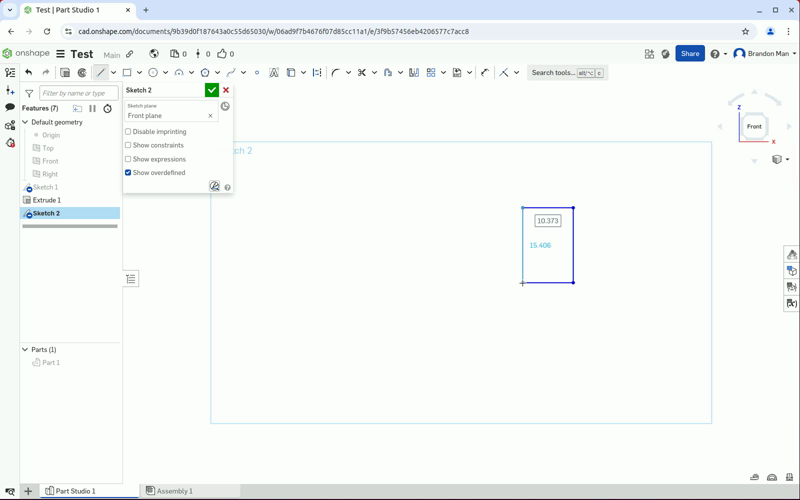
key_up(shift)
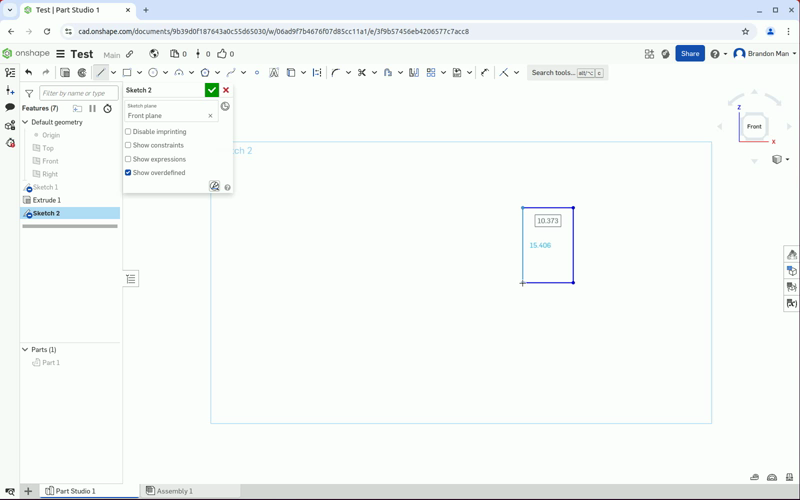
click(522, 282)
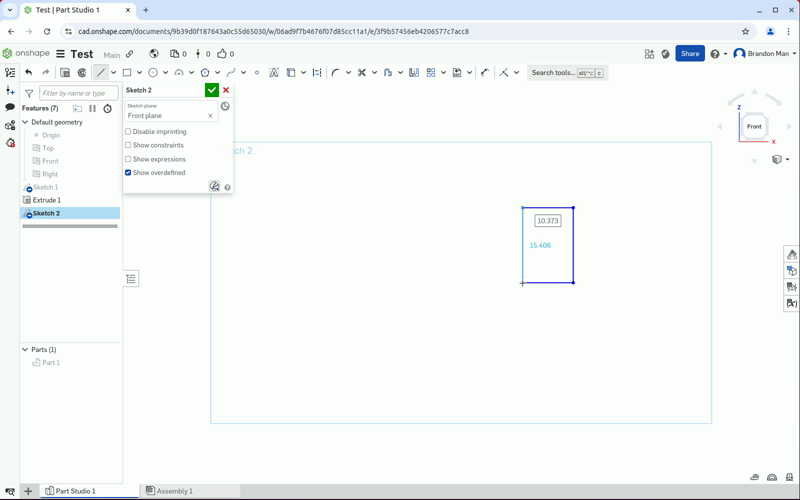
key(esc)
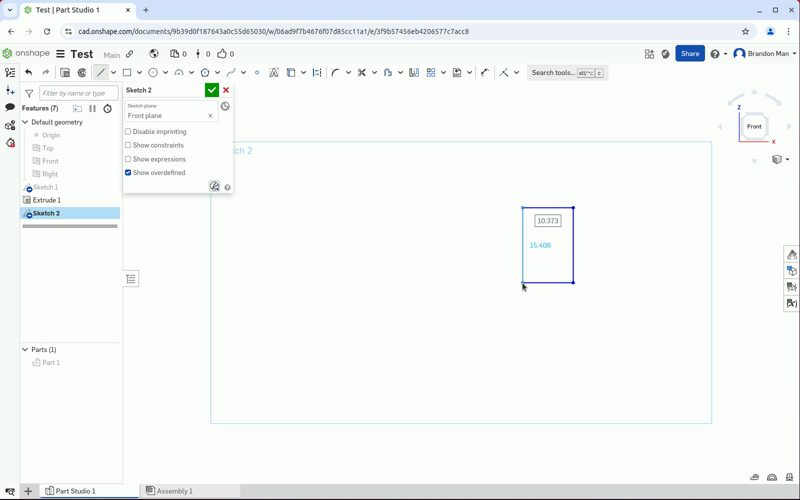
mouse_move(541, 230)
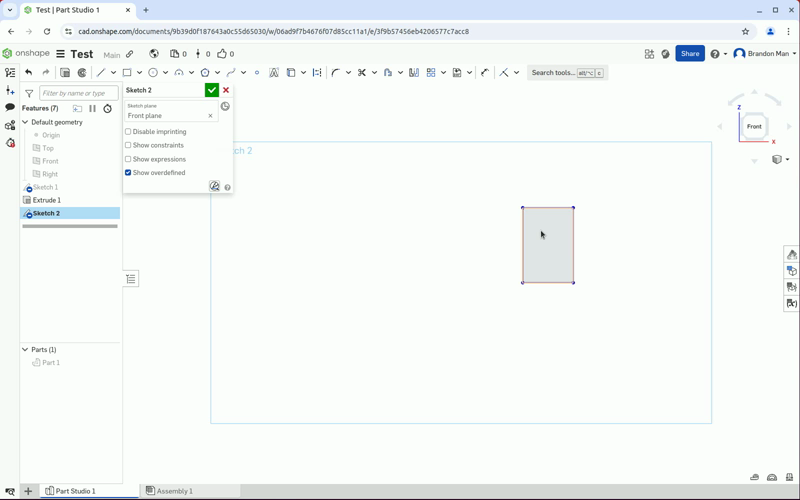
click(541, 230)
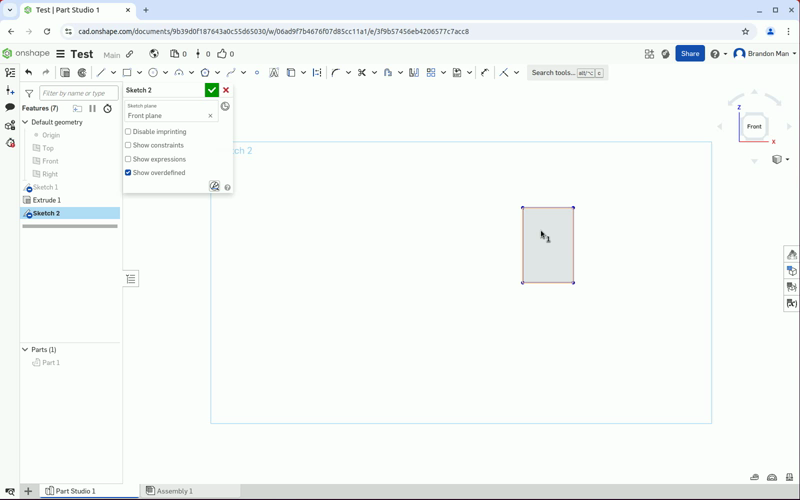
mouse_move(73, 352)
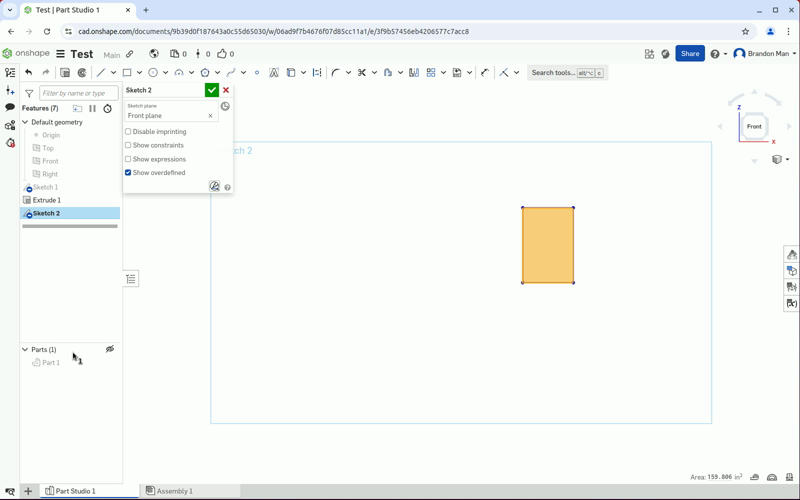
key(shift+y)
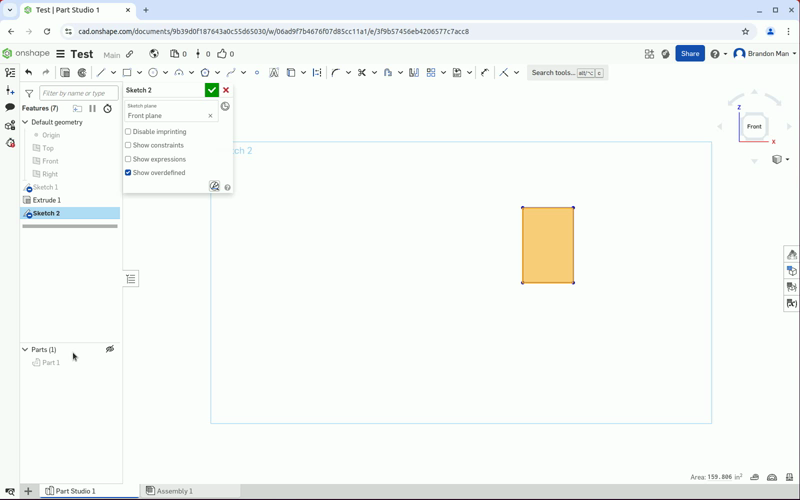
key(shift+e)
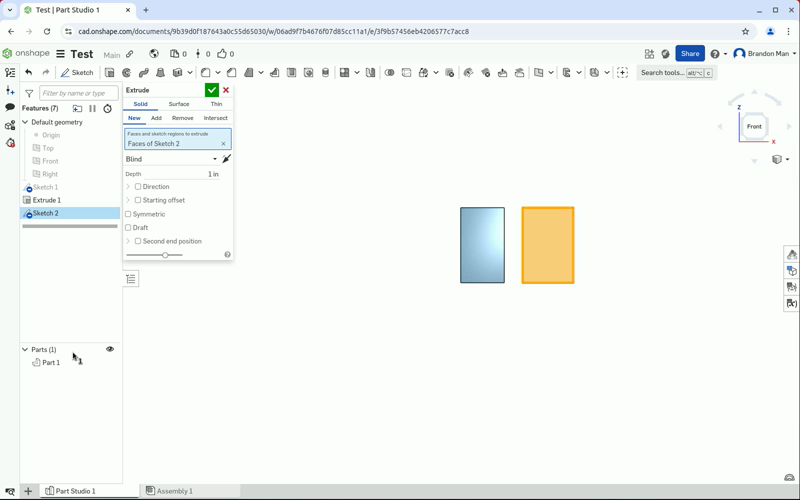
mouse_move(143, 106)
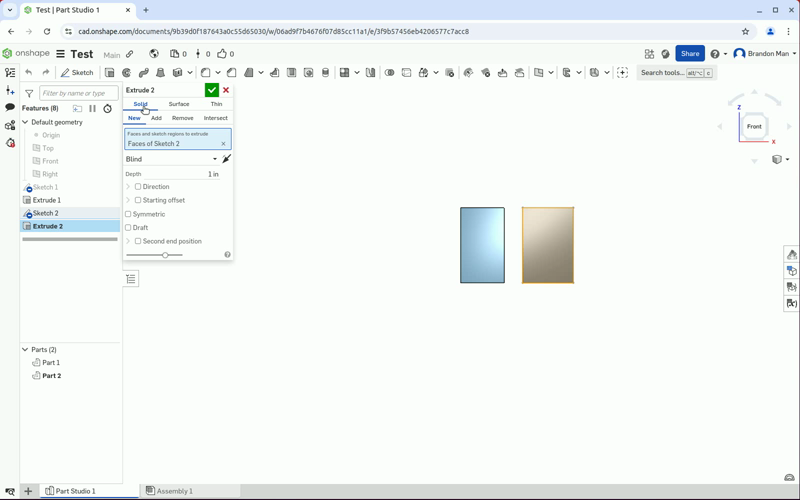
click(143, 106)
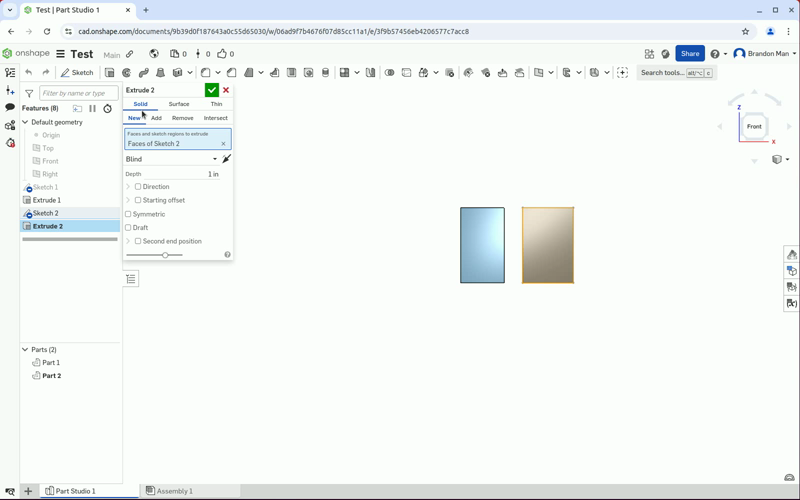
mouse_move(137, 120)
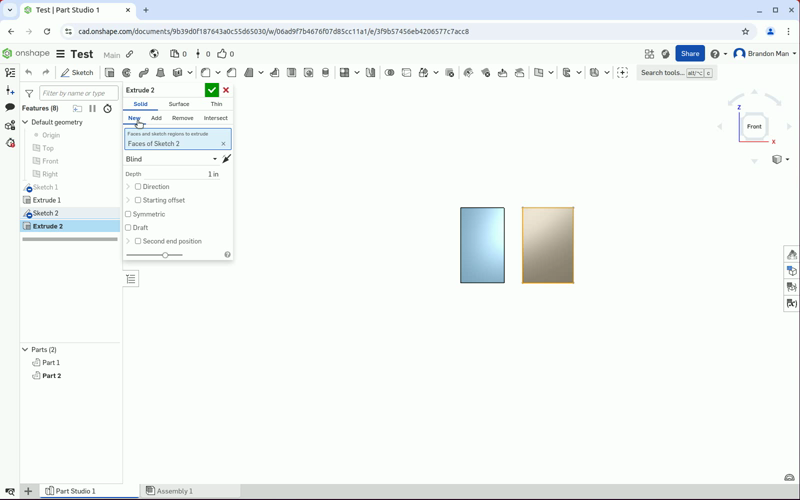
click(137, 120)
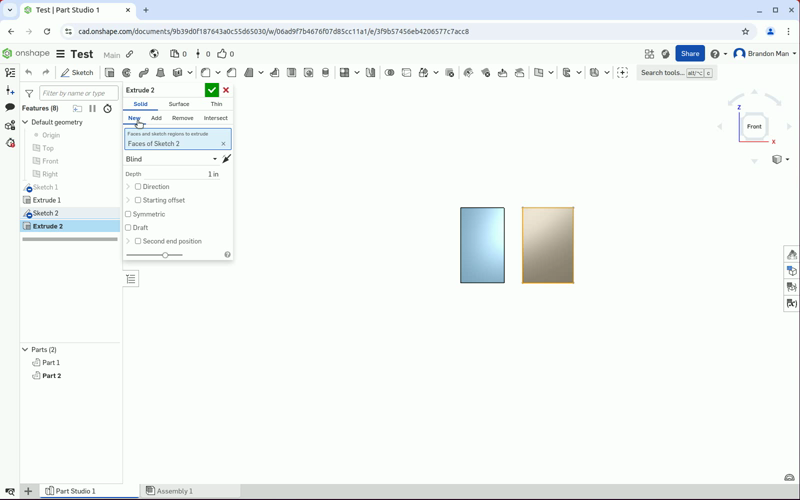
key(tab, 4)
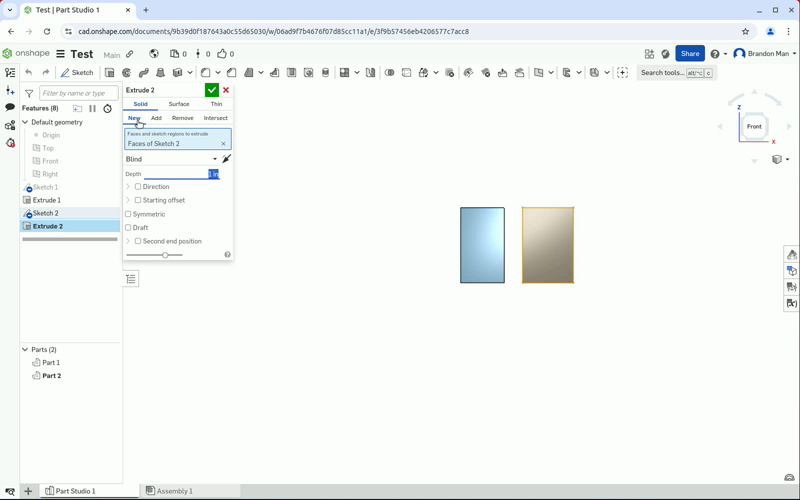
text(0.481)
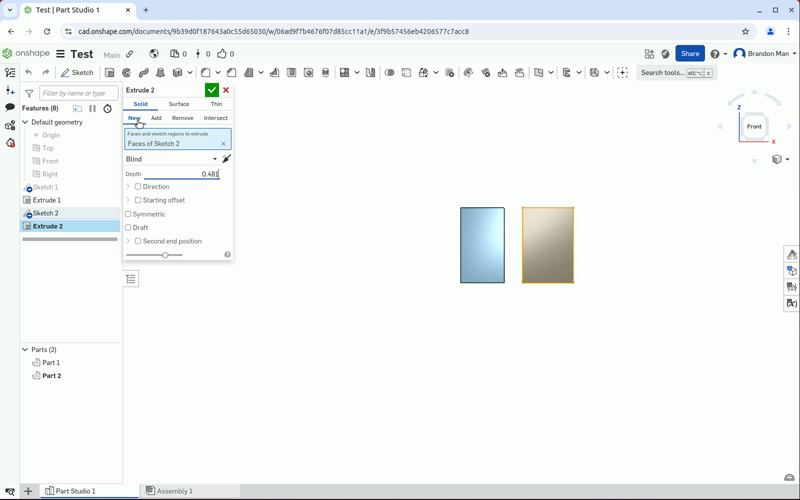
key(enter)
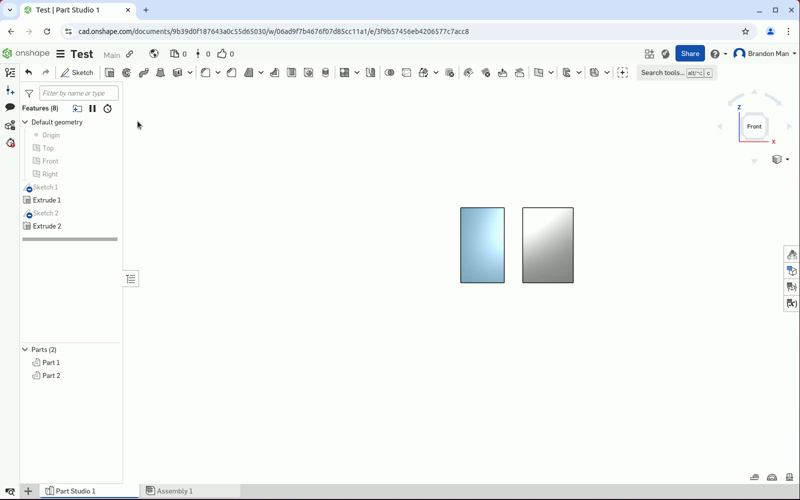
key(shift+h)
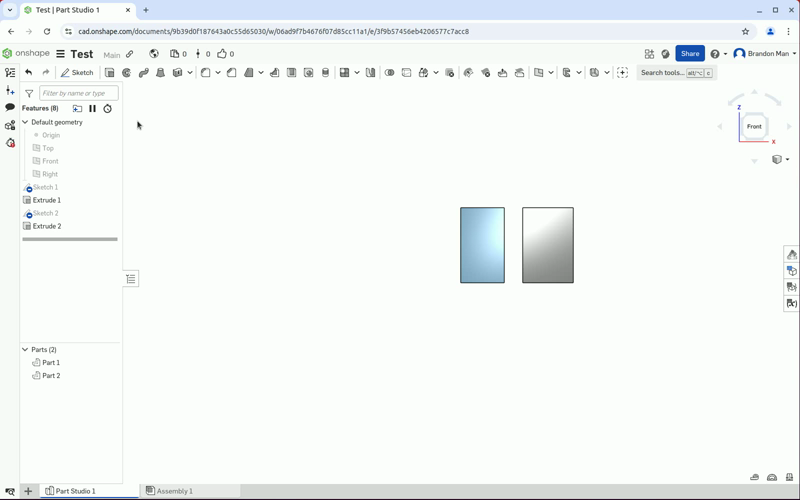
key(shift+h)
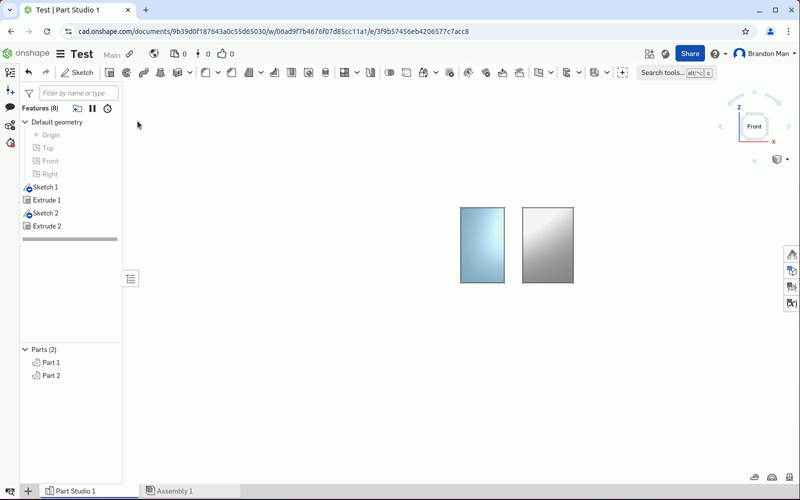
key(shift+7)
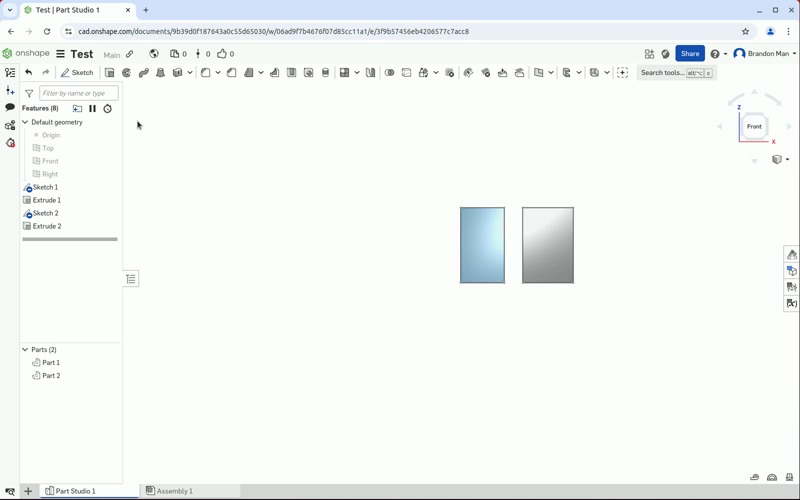
key(left, 2)
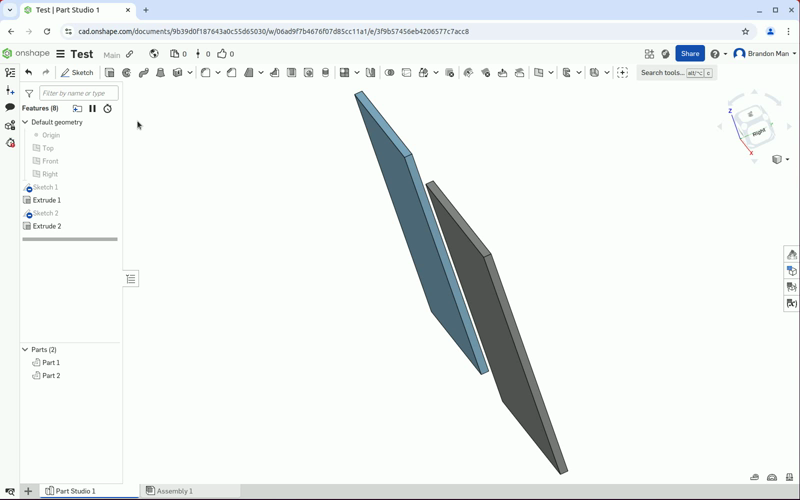
key(down, 2)
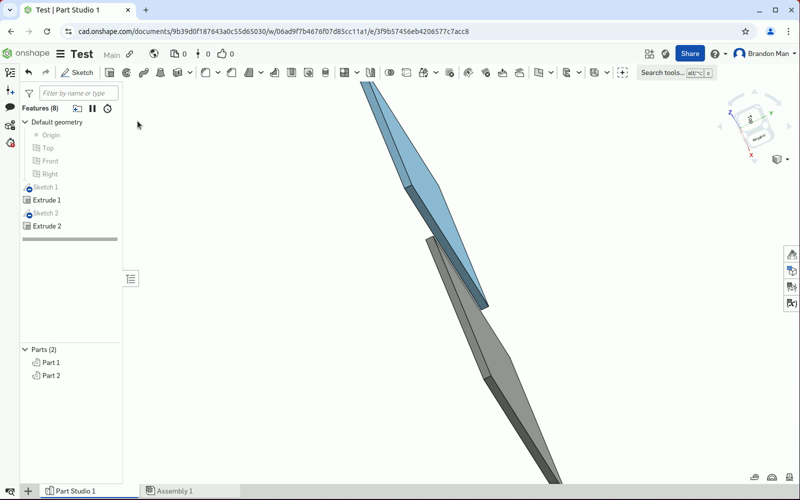
key(up, 2)
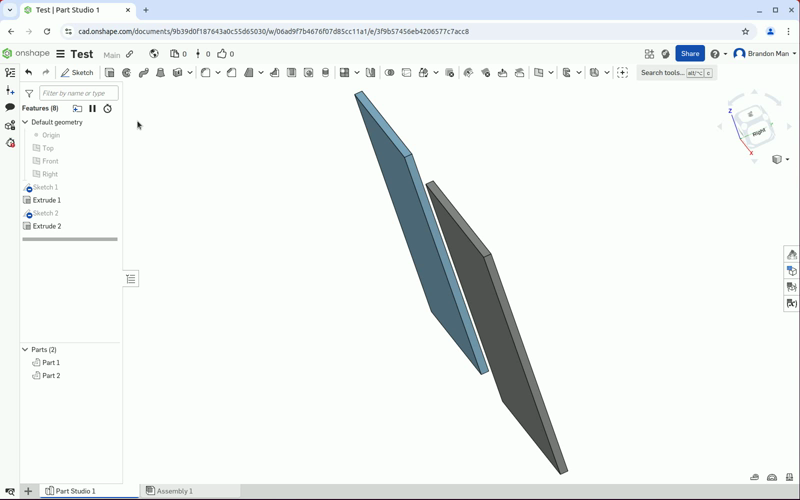
key(right, 2)
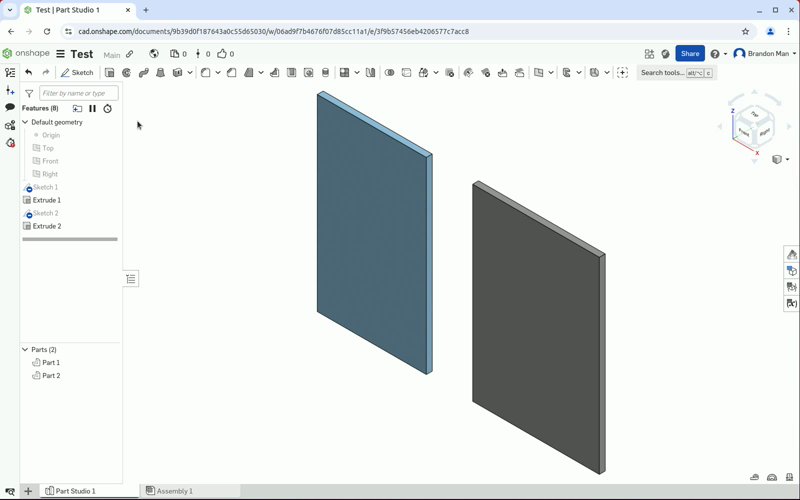
mouse_move(73, 189)
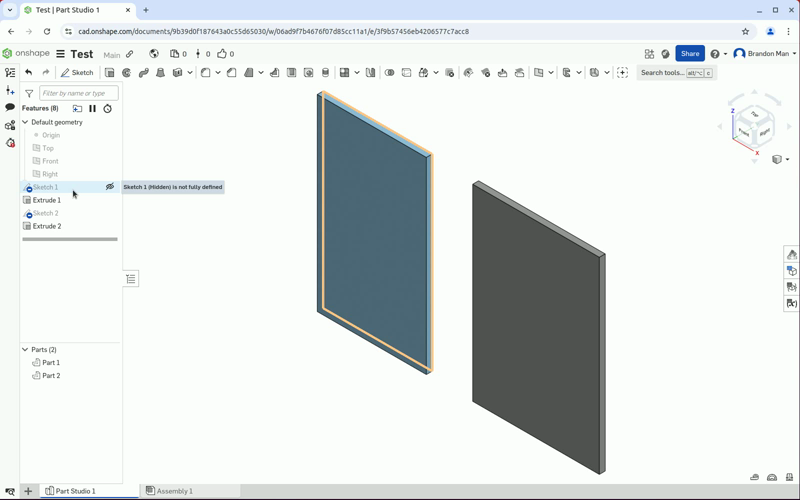
click(73, 189)